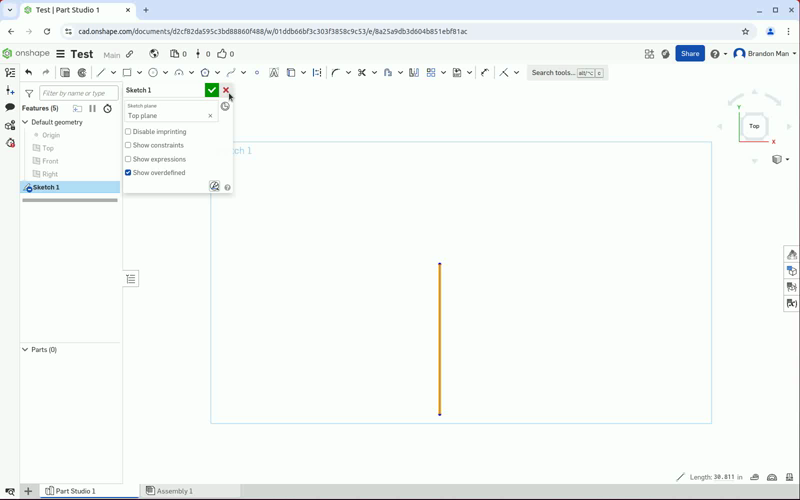
key(shift+h)
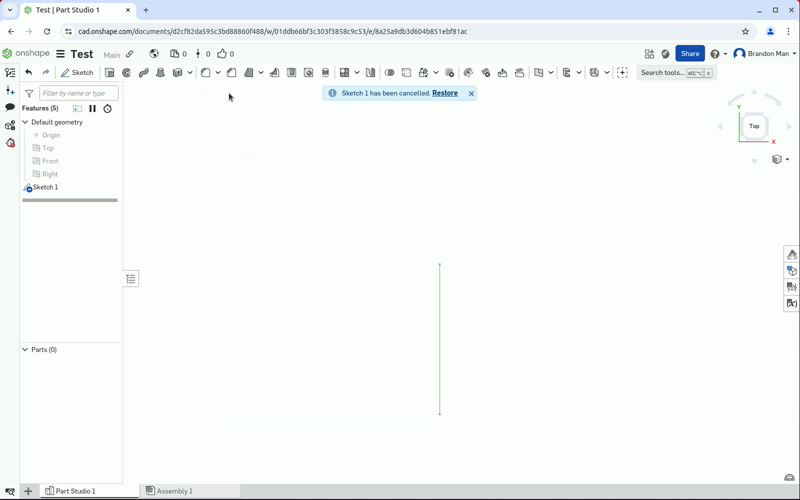
key(shift+s)
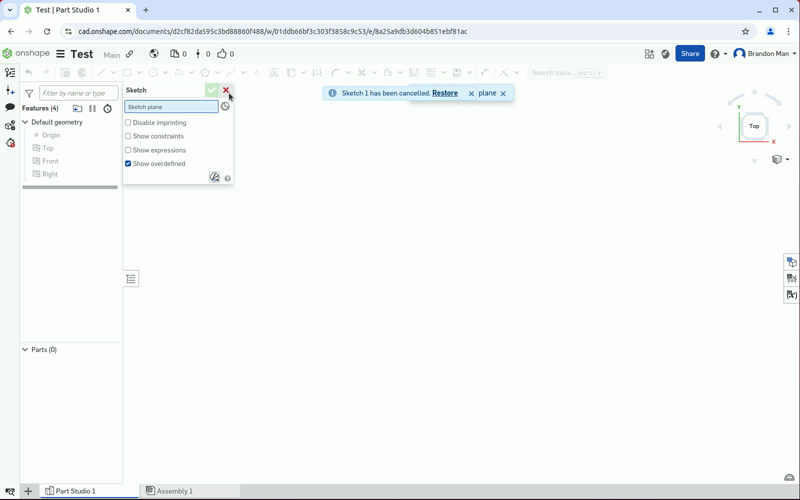
mouse_move(73, 150)
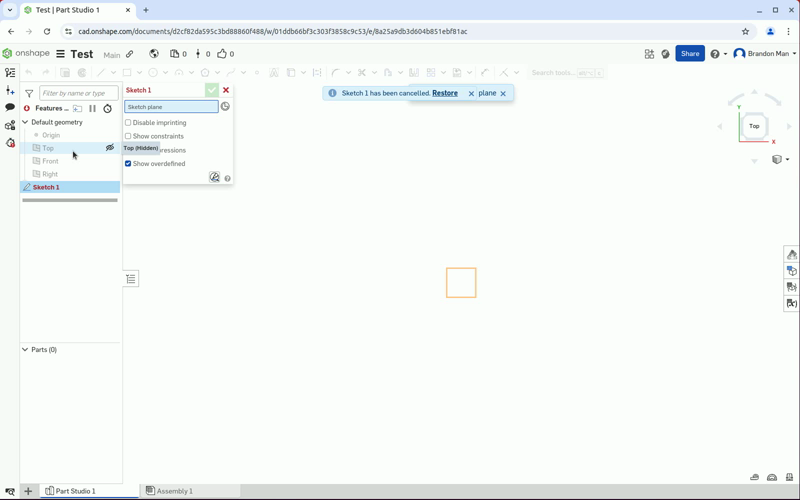
click(73, 150)
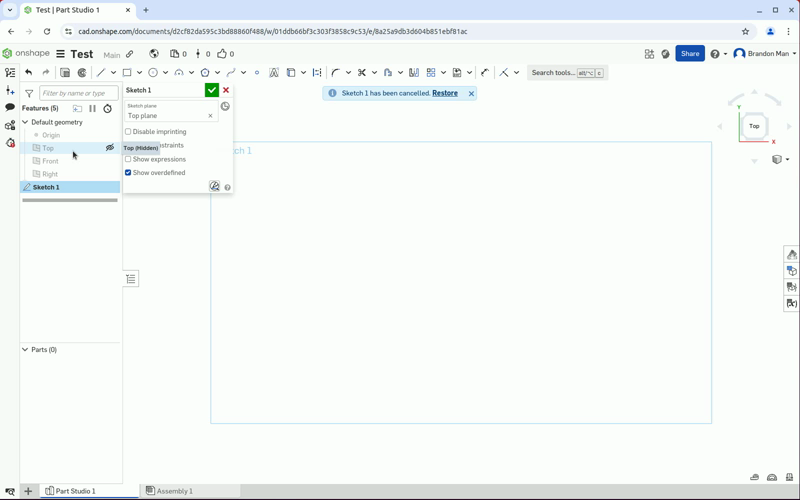
mouse_move(73, 352)
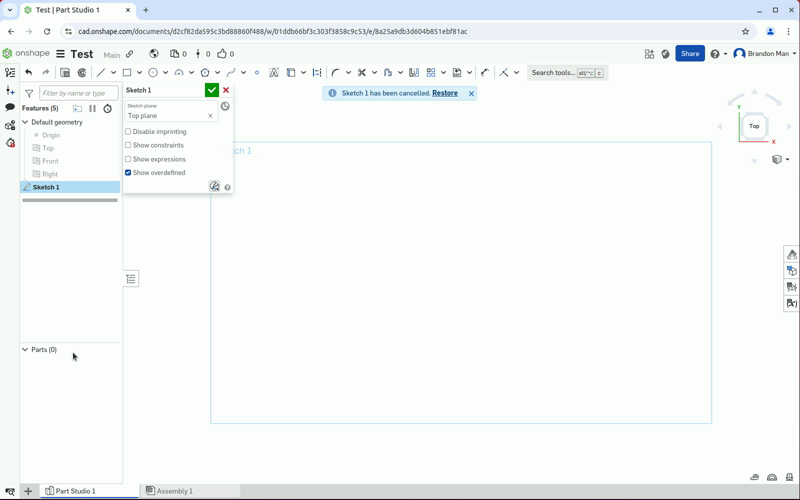
key(y)
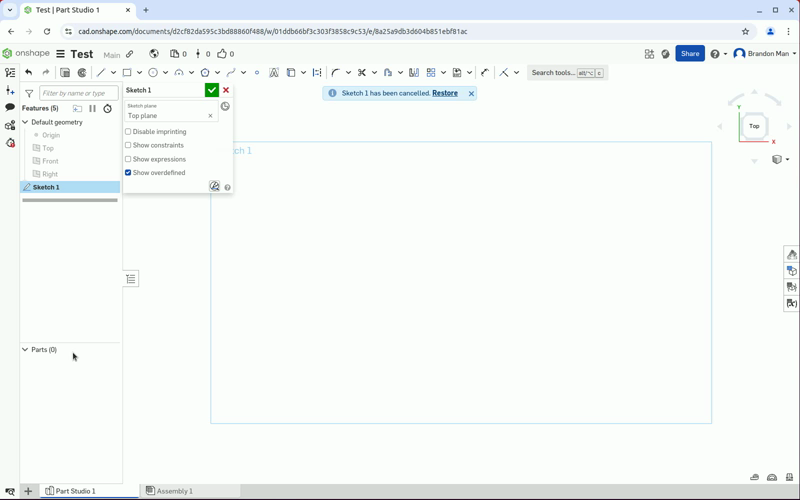
key(c)
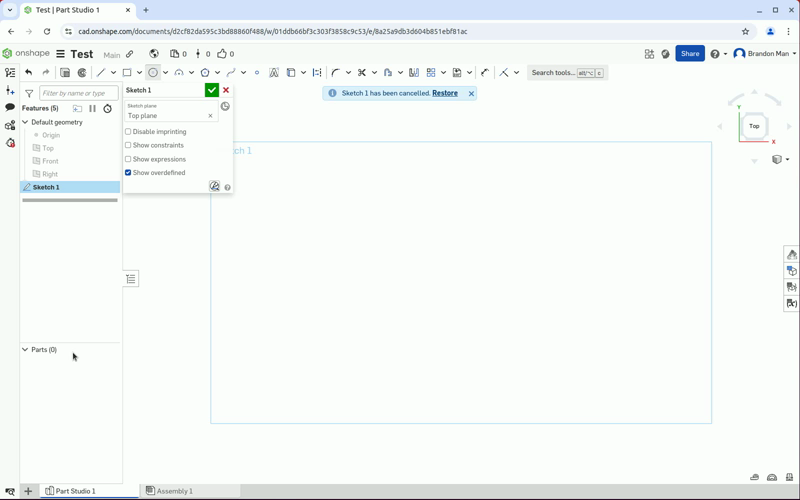
key_down(shift)
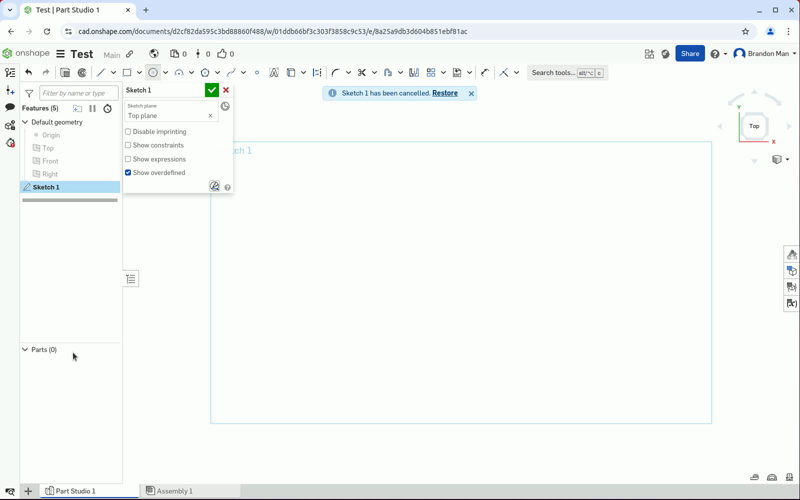
mouse_move(461, 282)
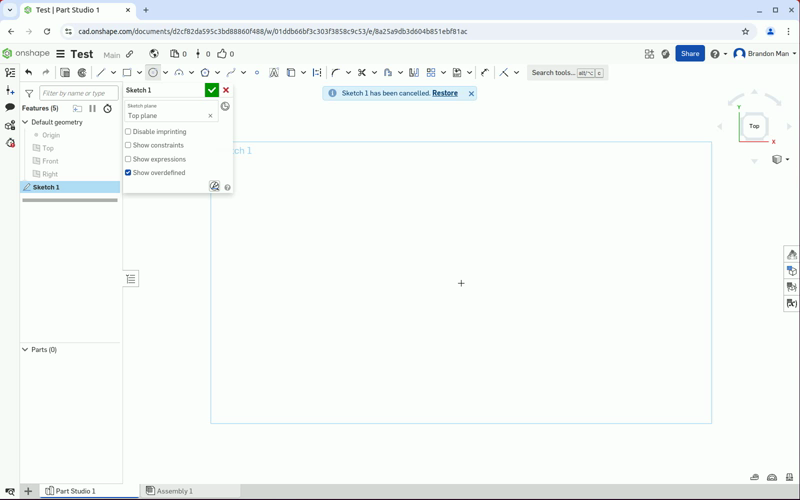
click(461, 282)
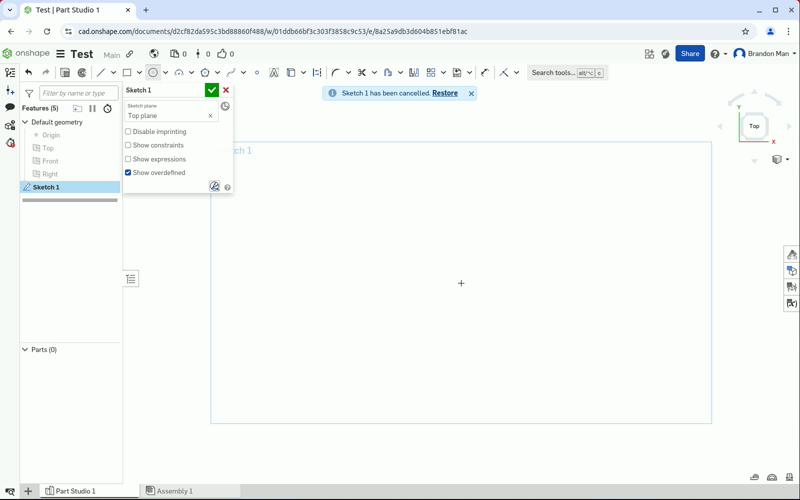
key_up(shift)
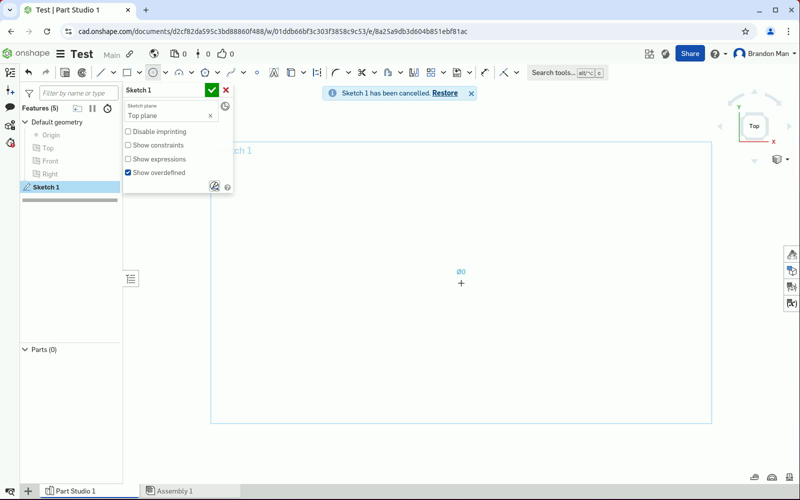
mouse_move(555, 282)
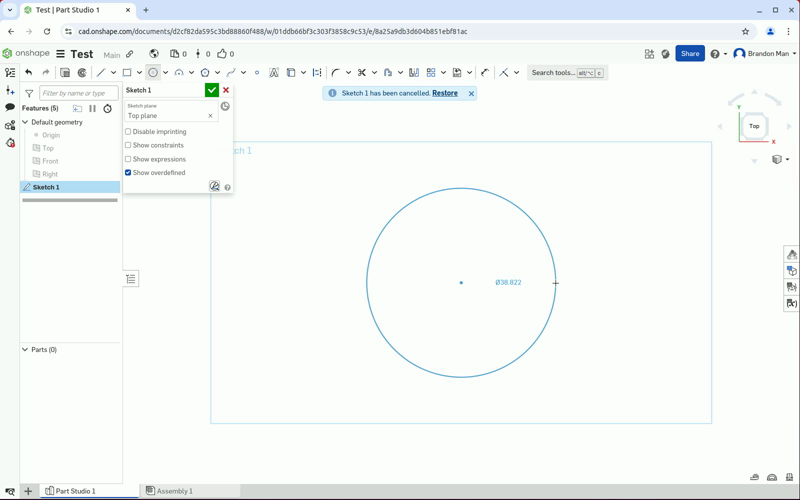
click(555, 282)
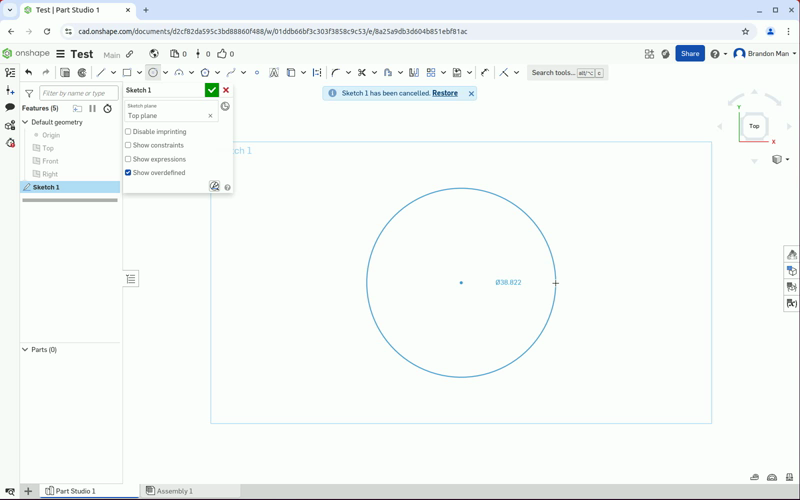
key(esc)
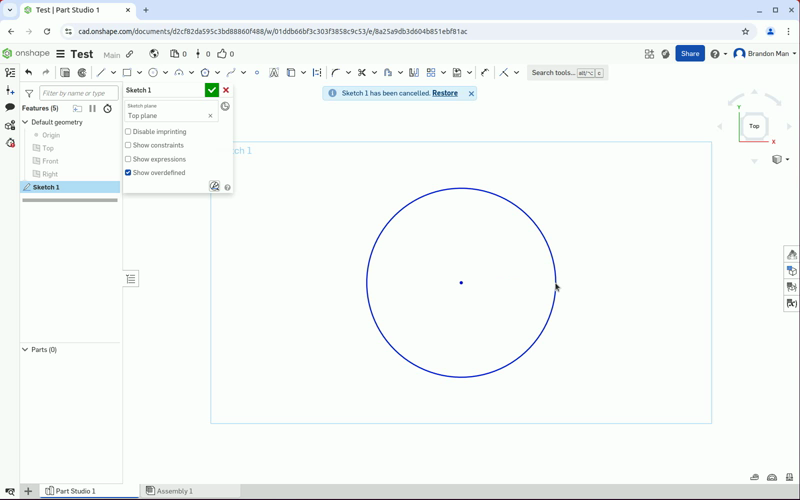
mouse_move(515, 251)
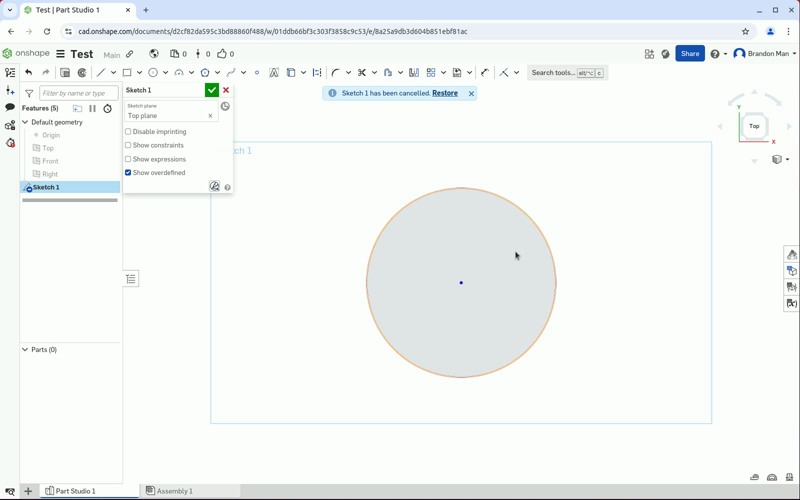
click(515, 251)
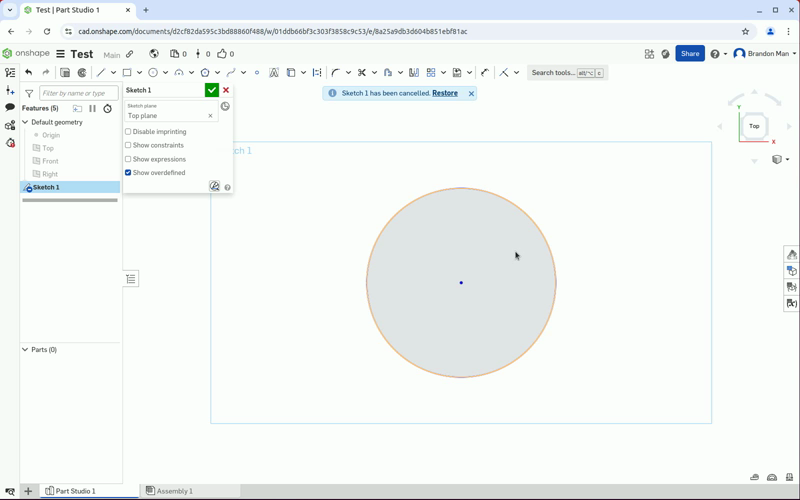
mouse_move(73, 352)
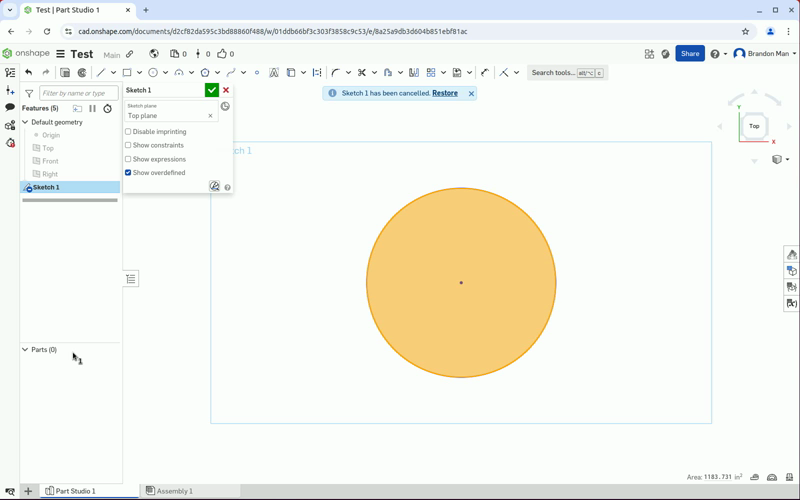
key(shift+y)
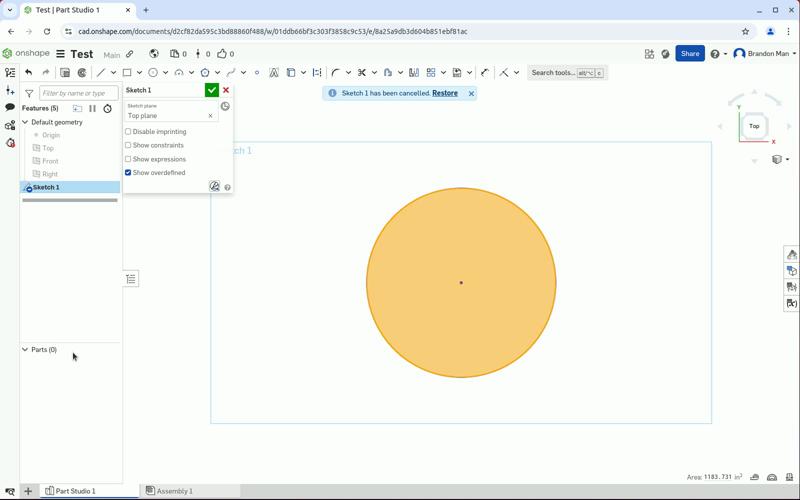
key(shift+e)
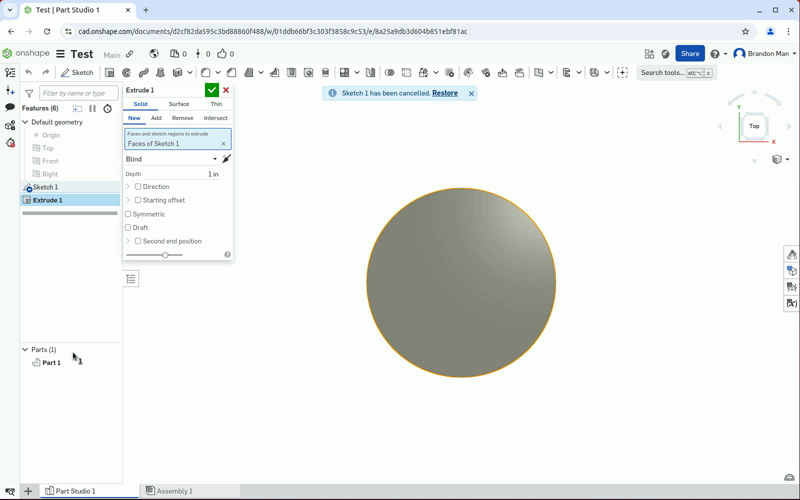
mouse_move(143, 106)
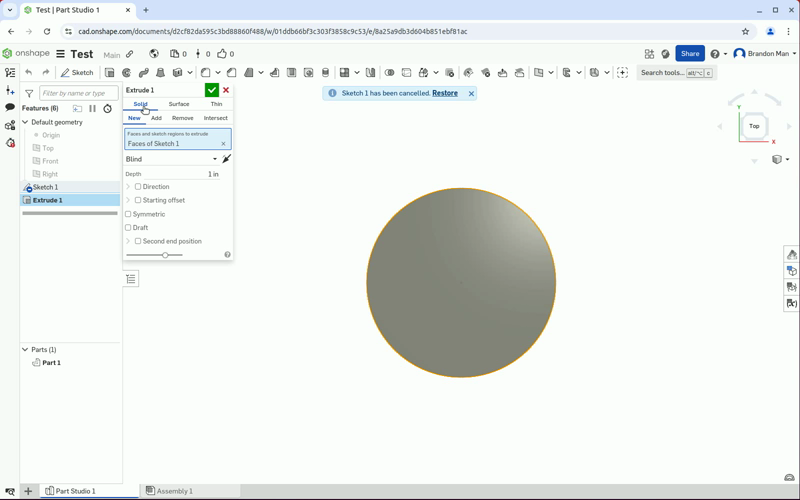
click(143, 106)
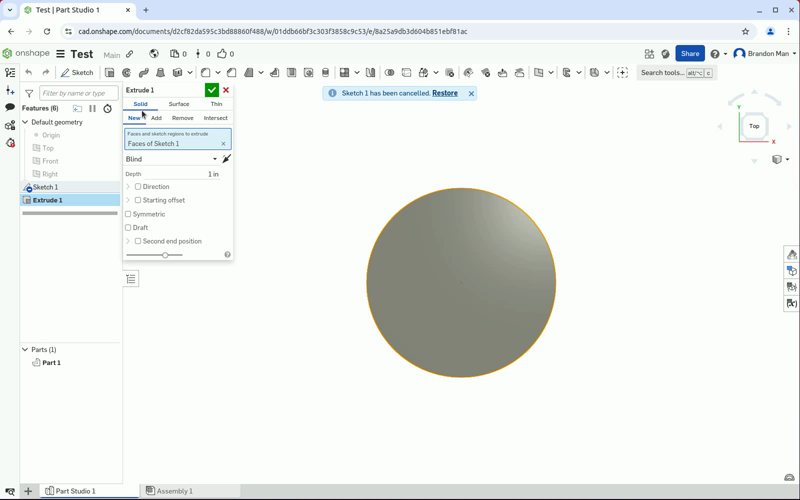
mouse_move(137, 120)
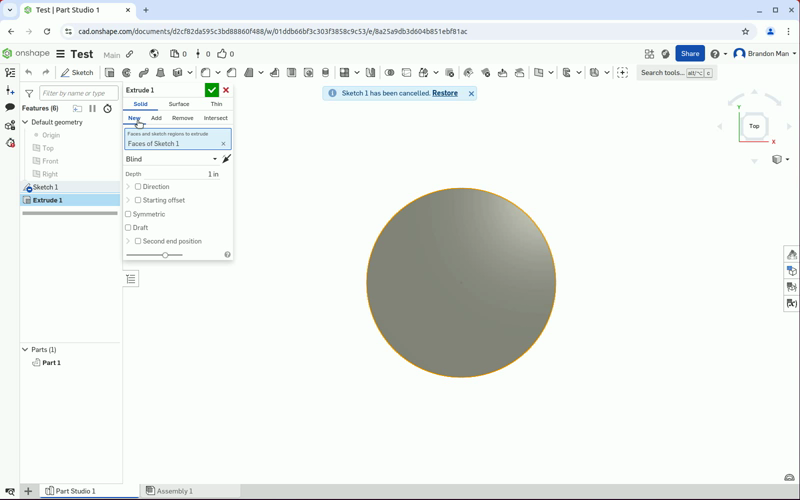
click(137, 120)
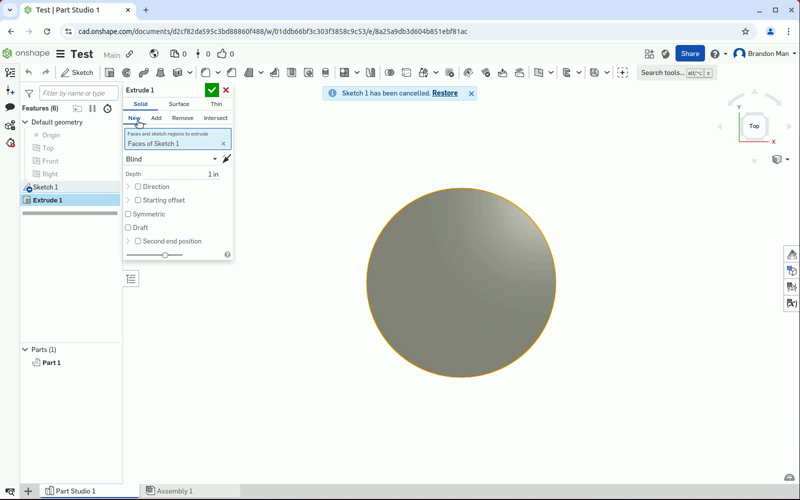
key(tab, 4)
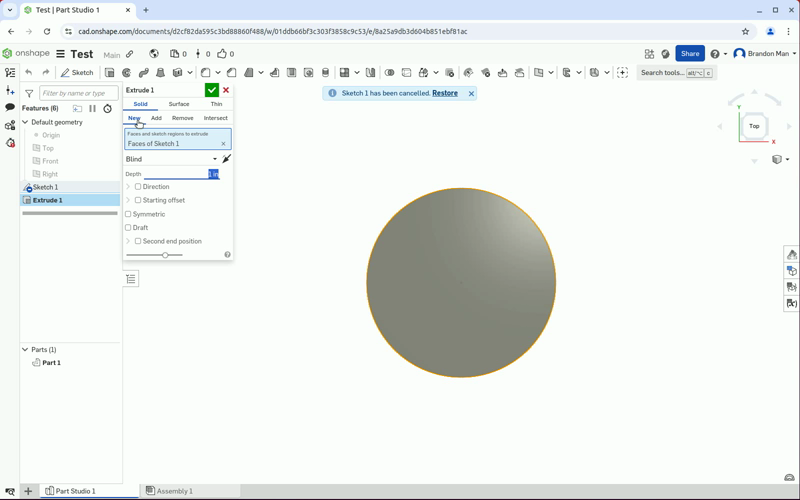
text(11.554)
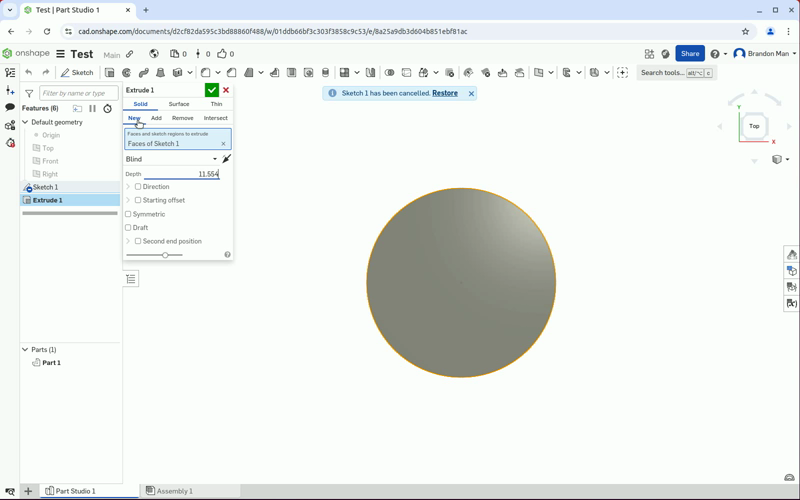
key(enter)
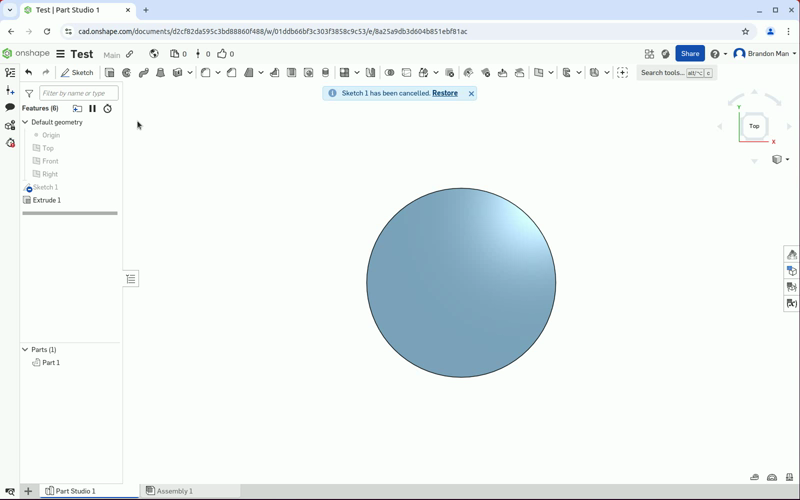
key(shift+h)
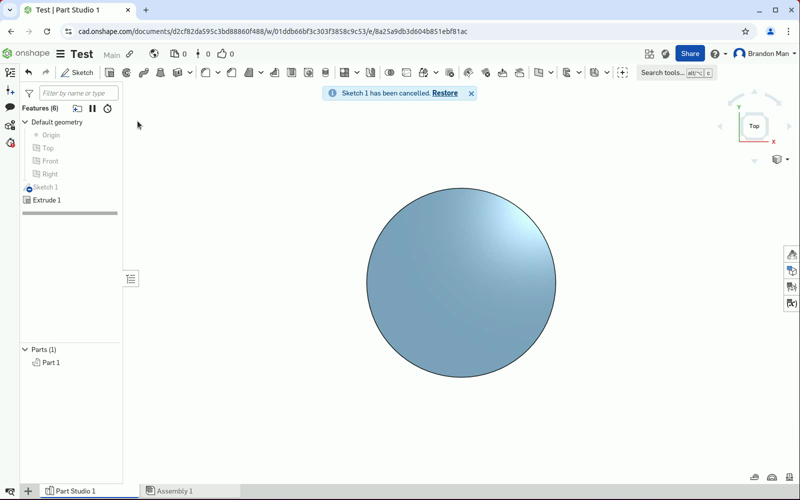
key(shift+h)
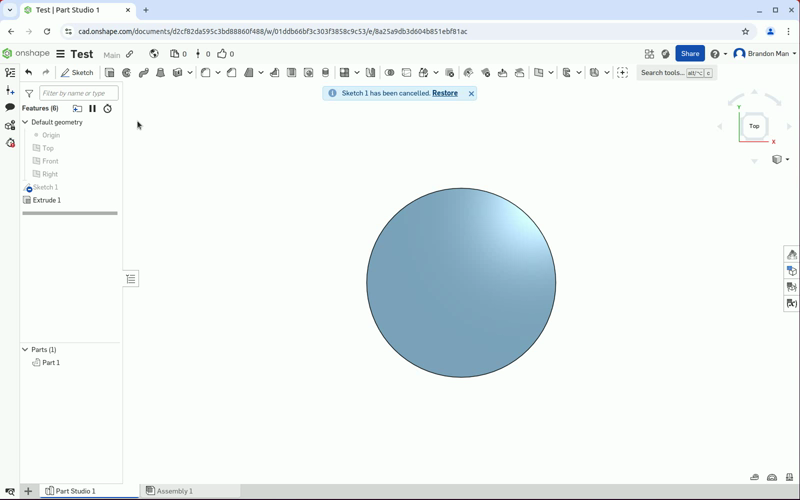
mouse_move(73, 189)
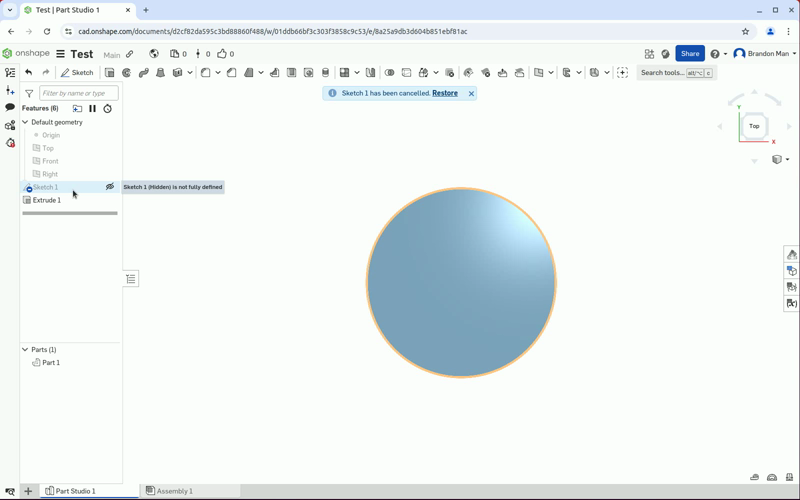
click(73, 189)
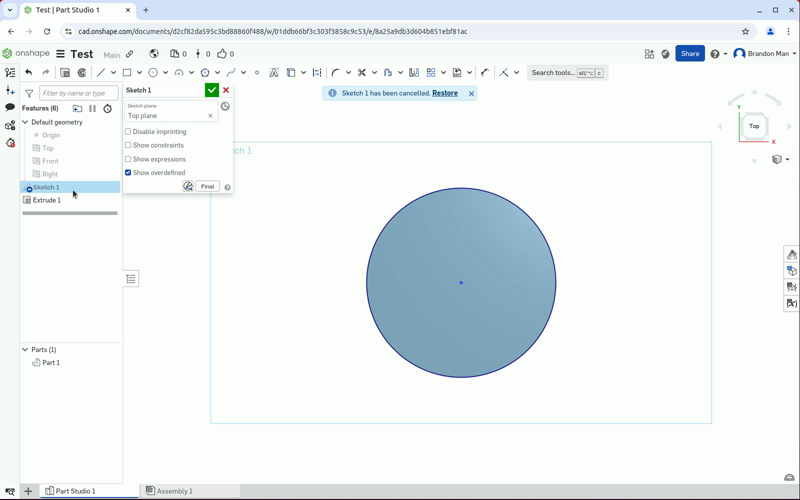
mouse_move(229, 92)
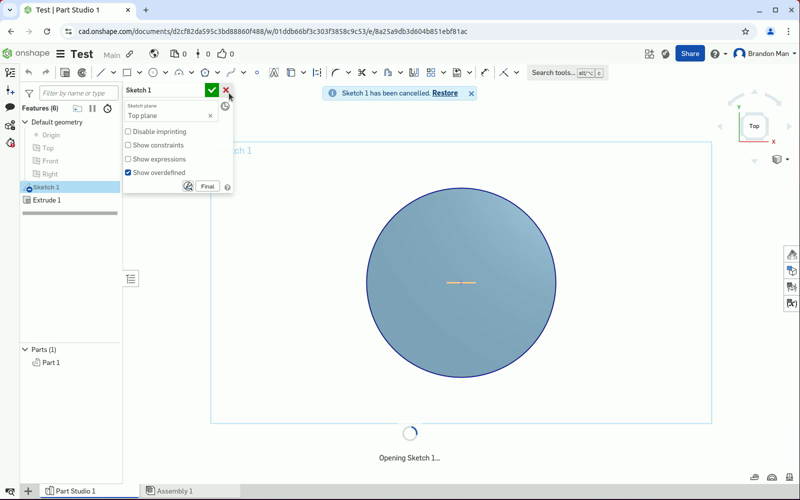
click(229, 92)
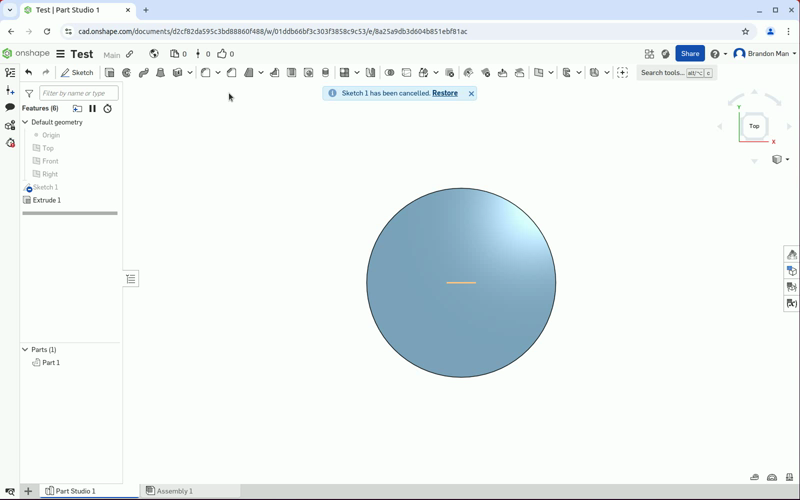
mouse_move(73, 352)
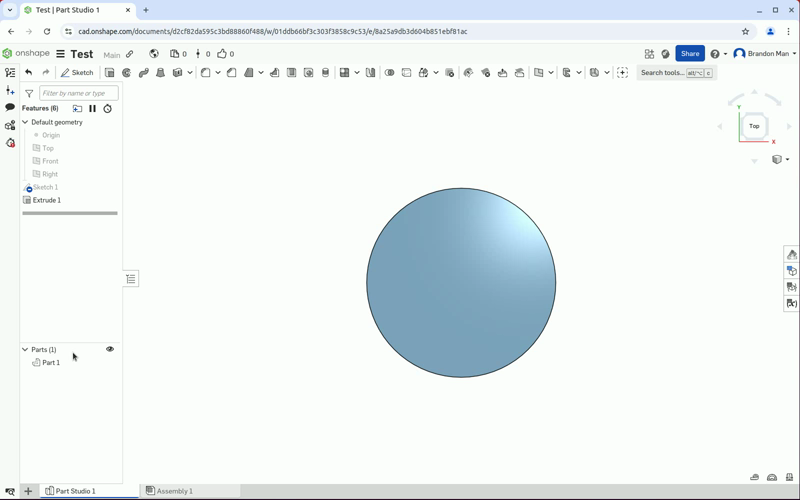
key(y)
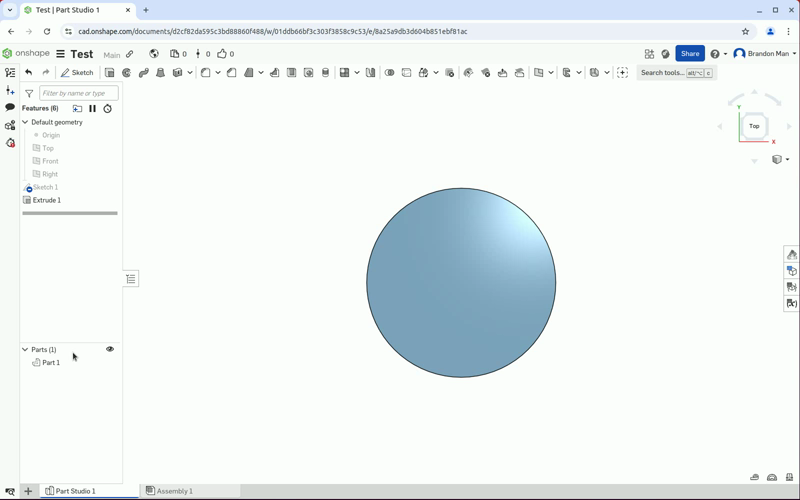
key(shift+p)
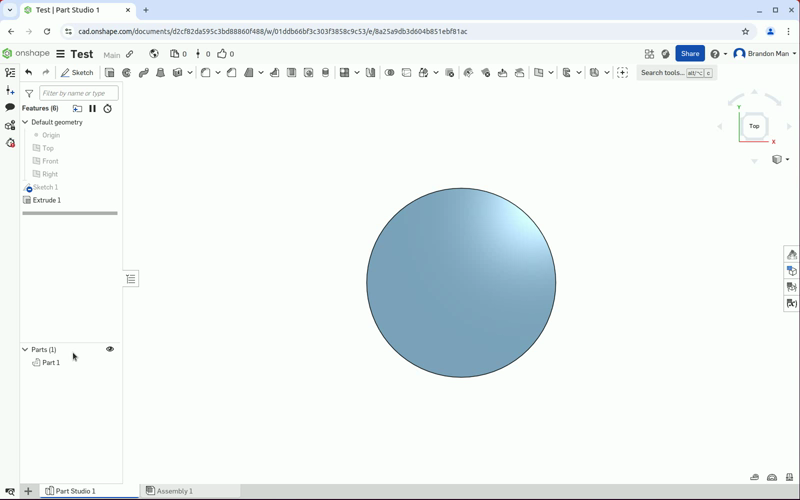
key(space)
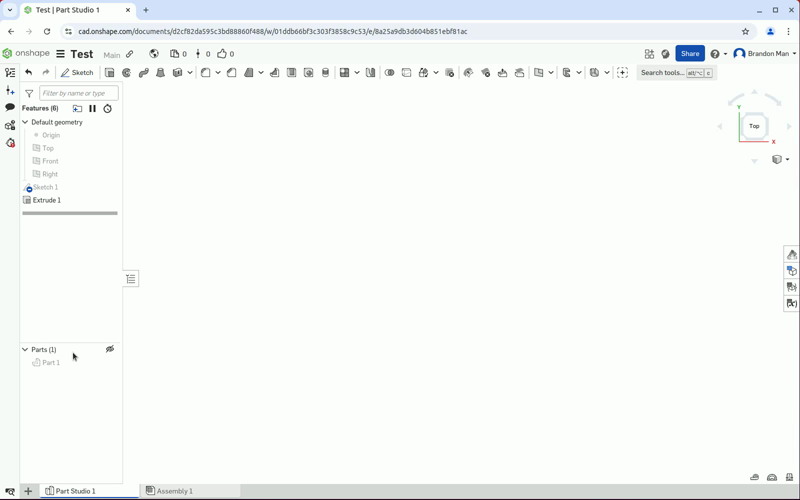
key_down(shift)
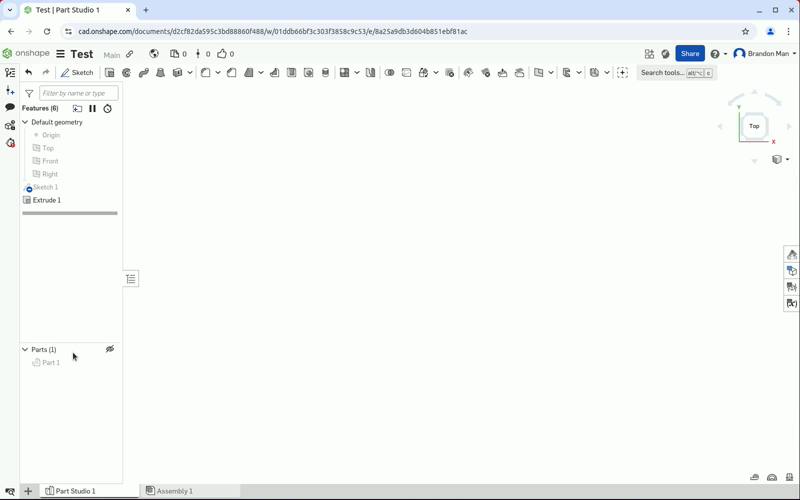
key(up)
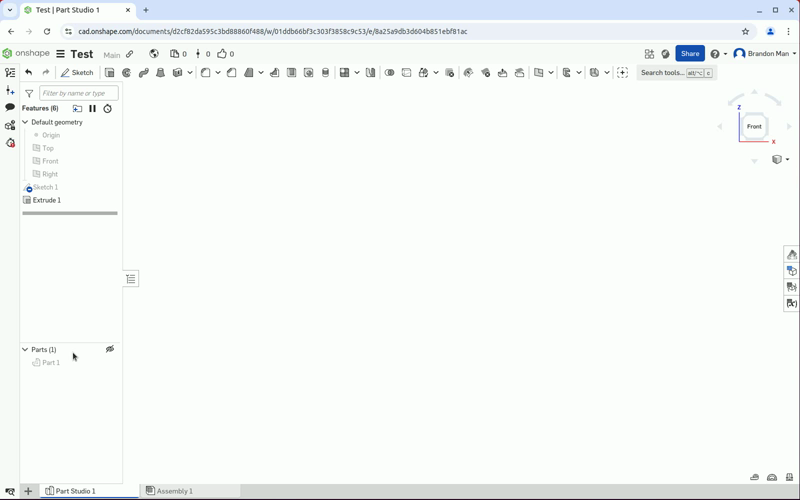
key_up(shift)
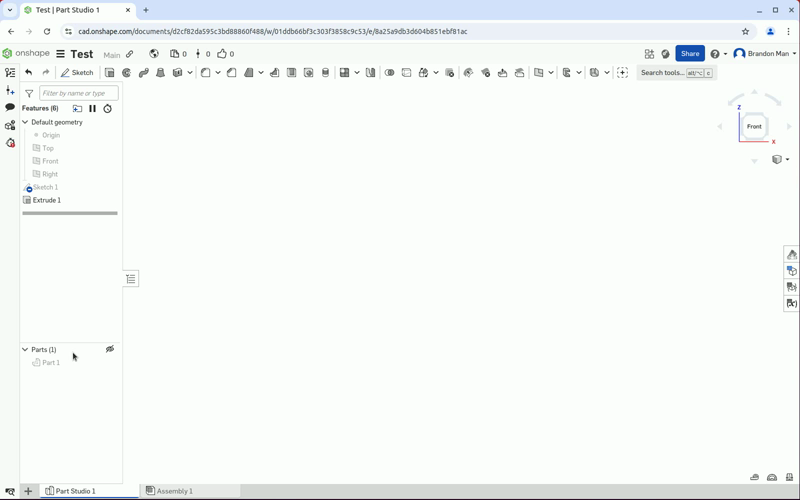
key(space)
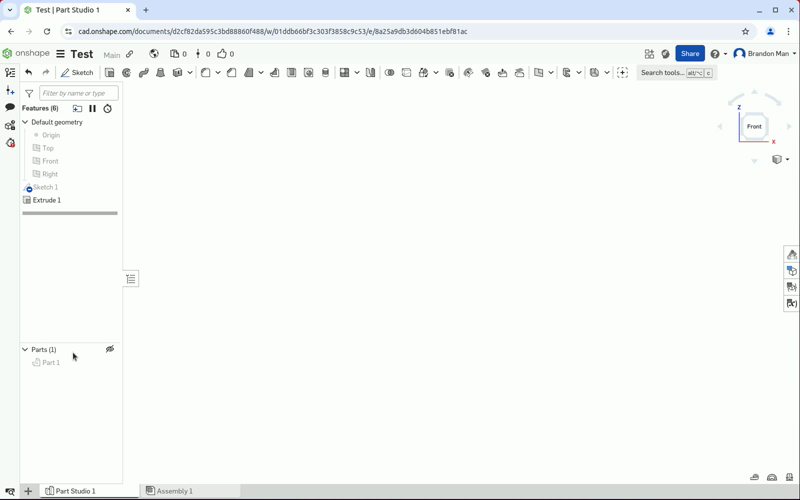
key_down(shift)
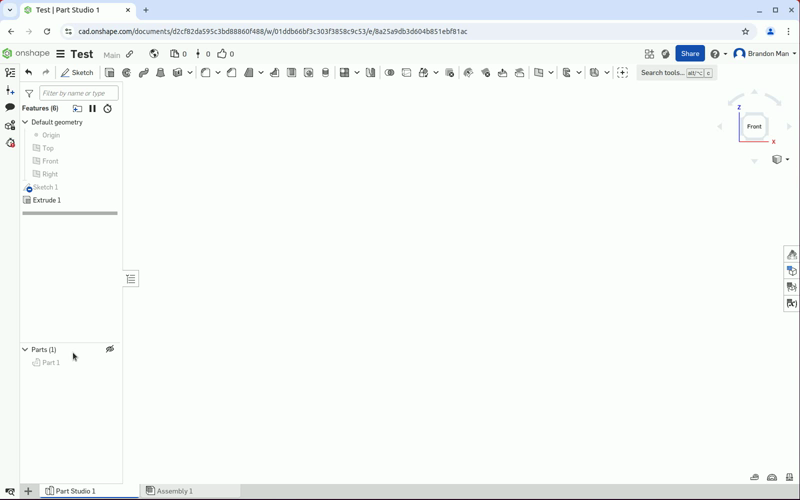
key(left)
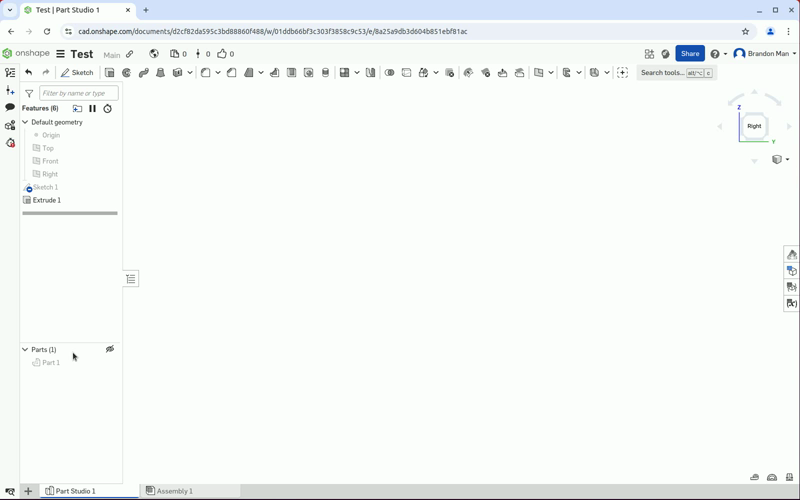
key_up(shift)
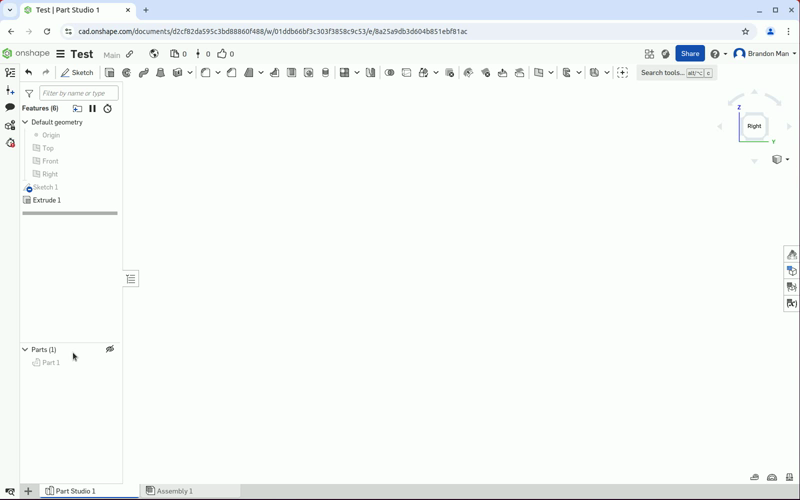
mouse_move(73, 352)
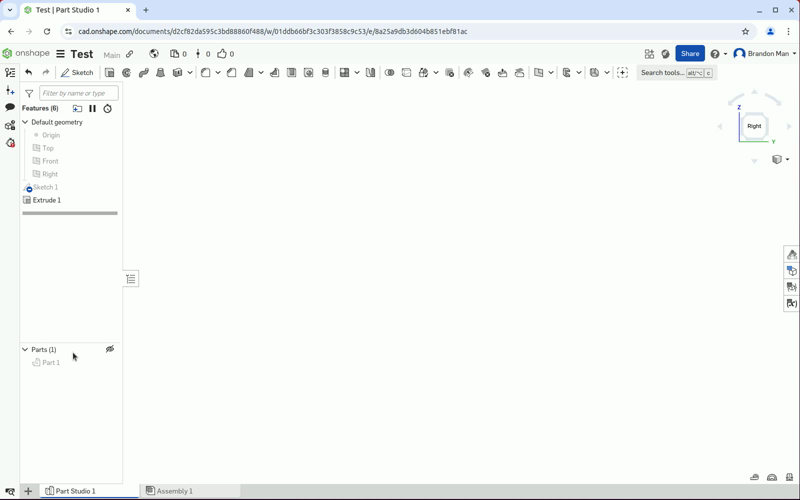
key(shift+y)
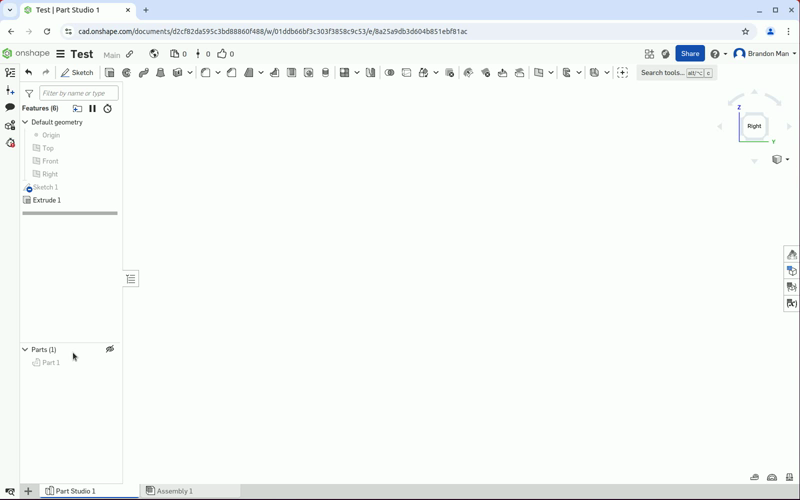
key(shift+s)
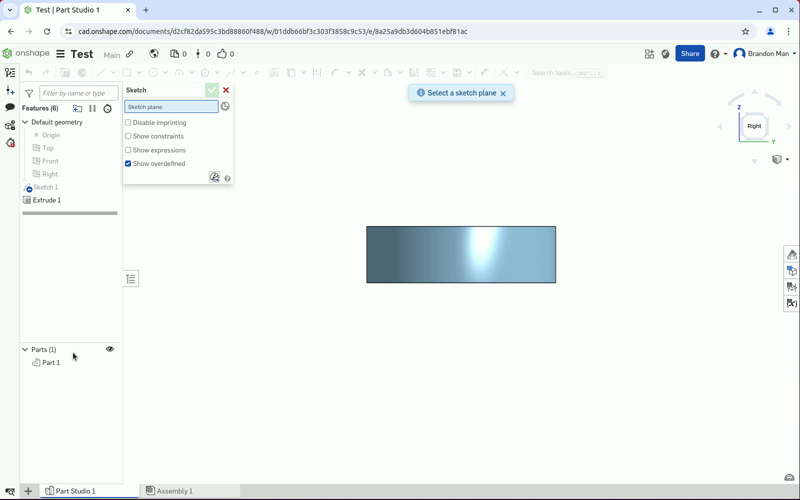
mouse_move(73, 176)
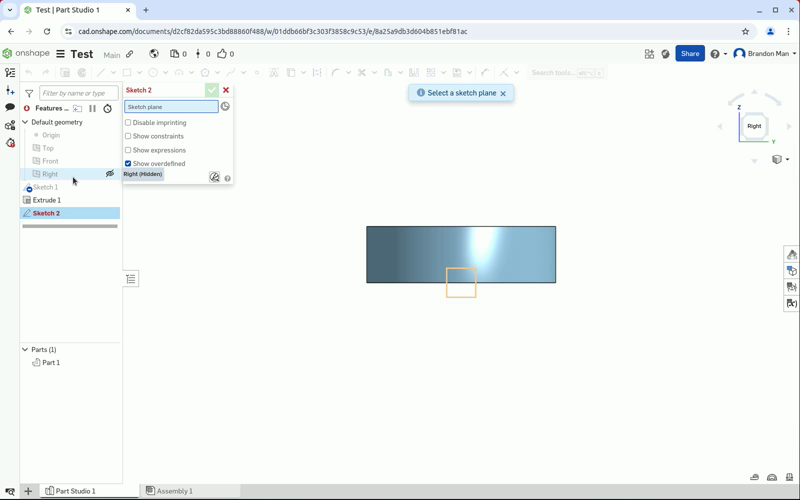
click(73, 176)
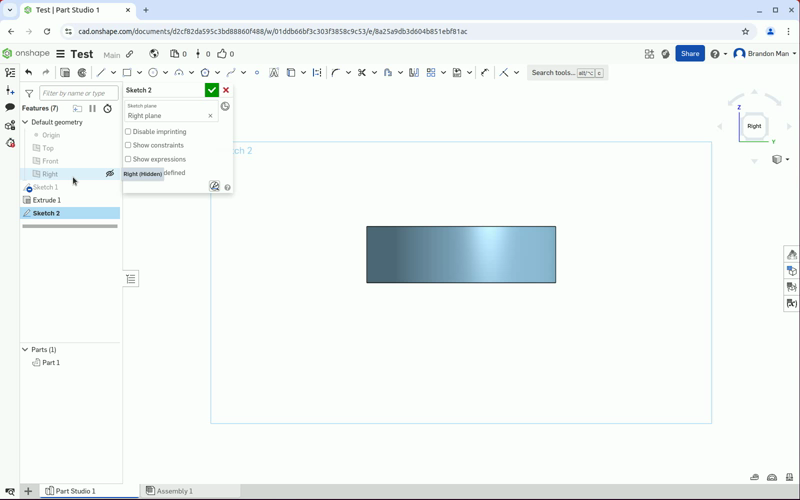
mouse_move(73, 352)
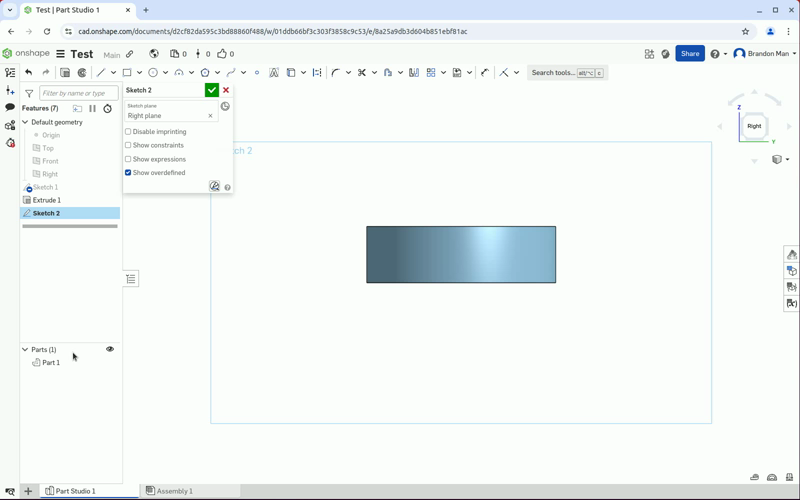
key(y)
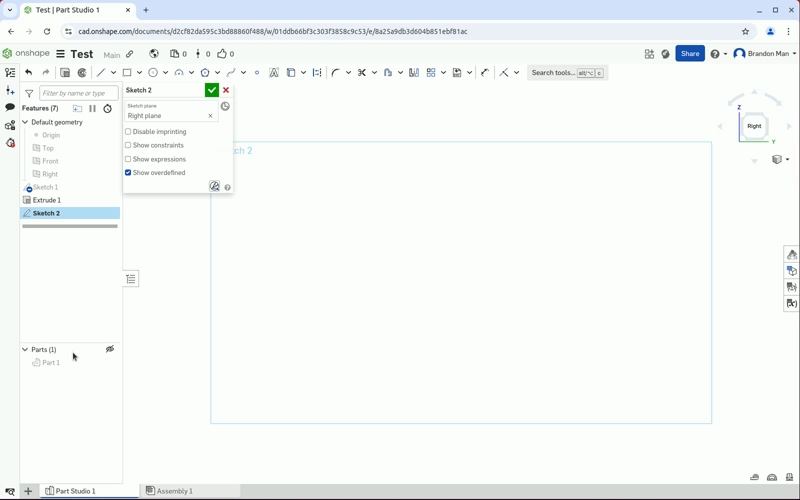
key(c)
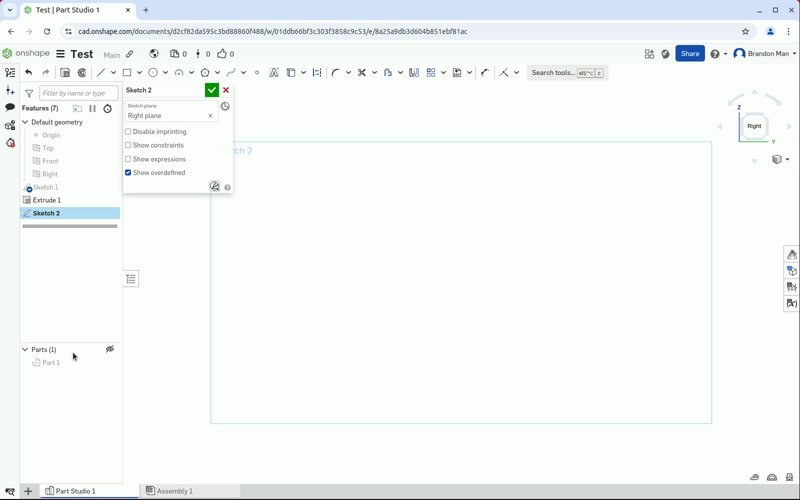
key_down(shift)
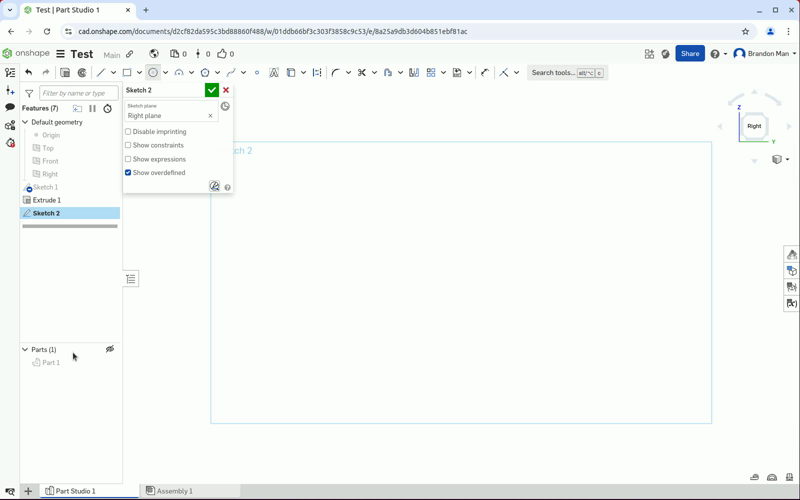
mouse_move(461, 226)
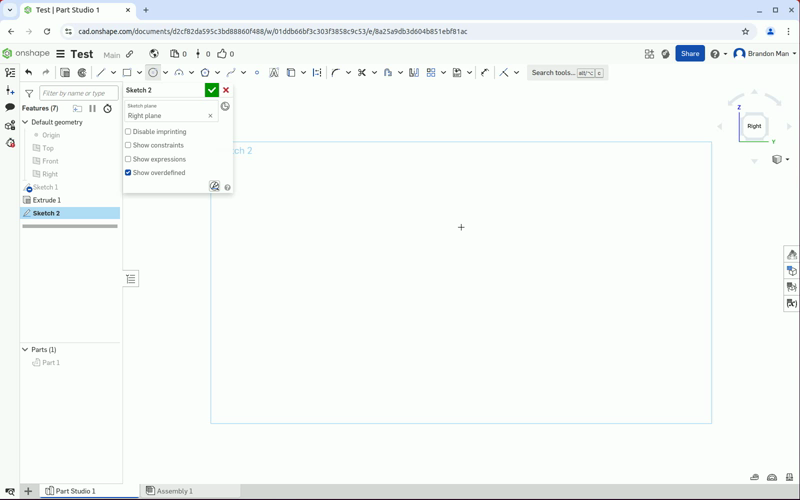
click(461, 226)
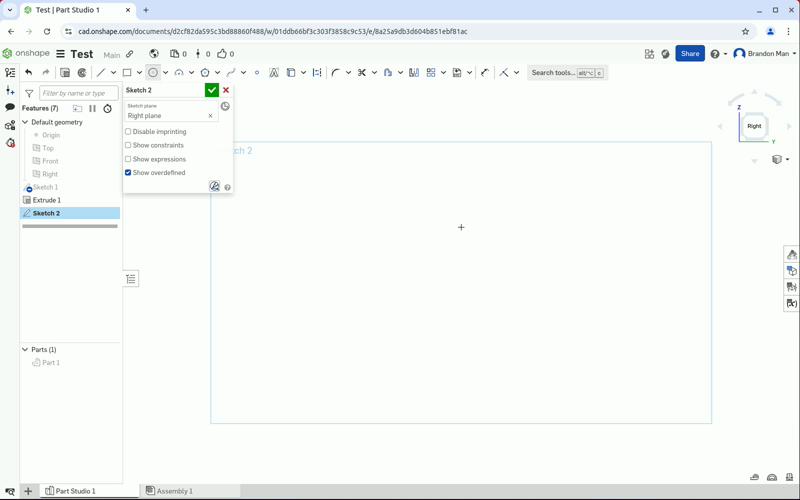
key_up(shift)
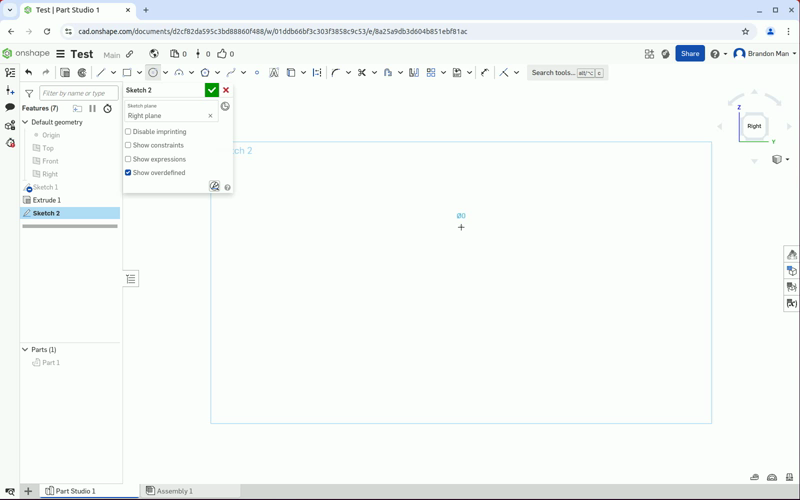
mouse_move(518, 226)
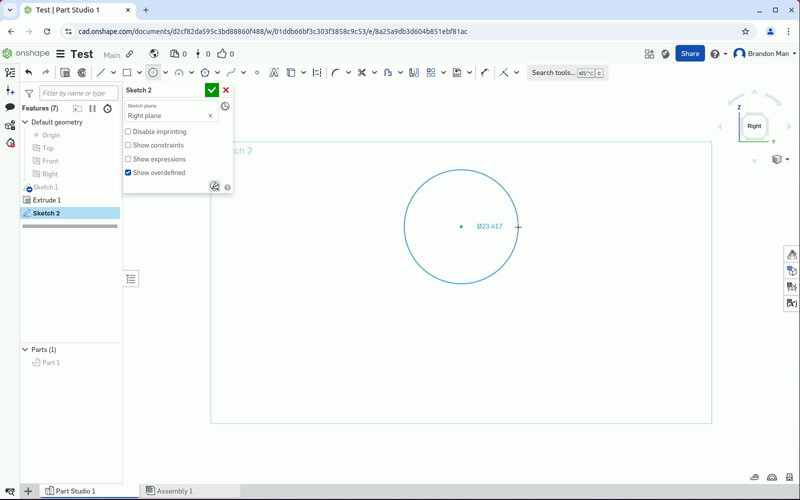
click(518, 226)
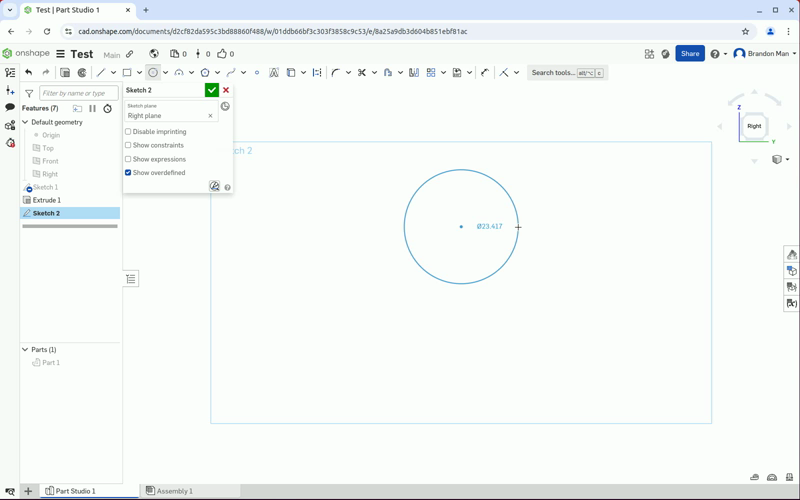
key(esc)
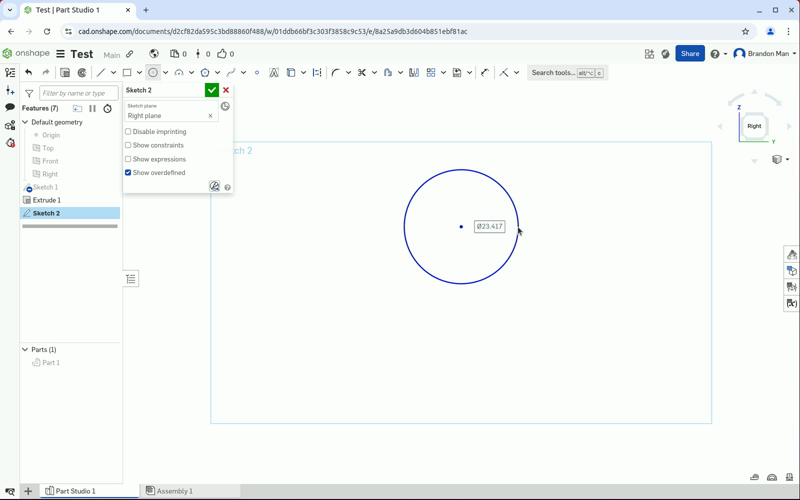
key(c)
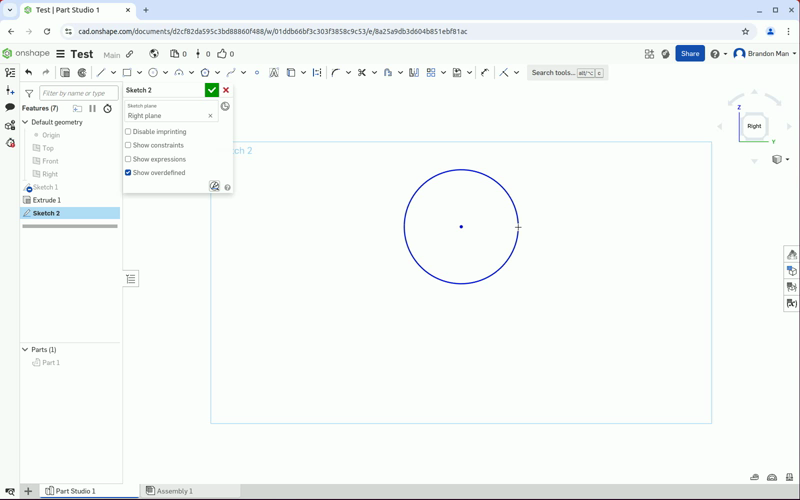
key_down(shift)
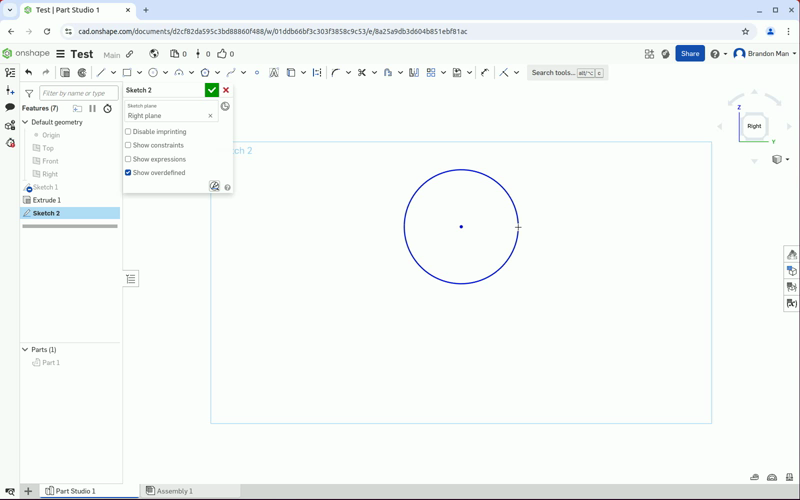
mouse_move(461, 198)
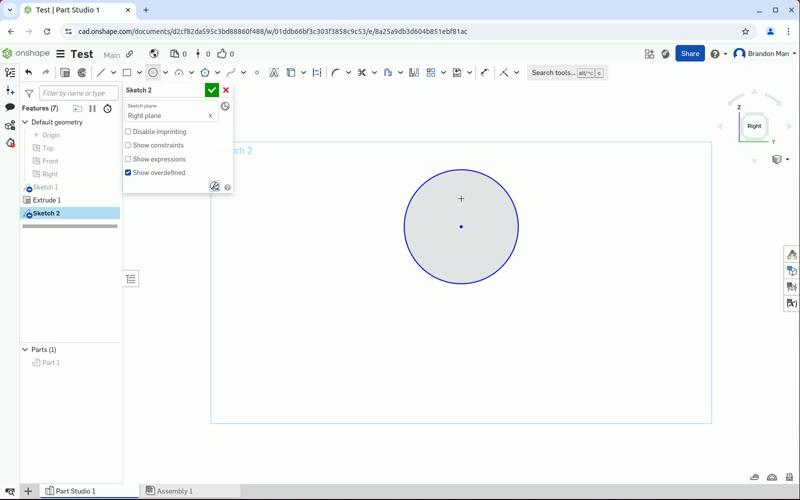
click(461, 198)
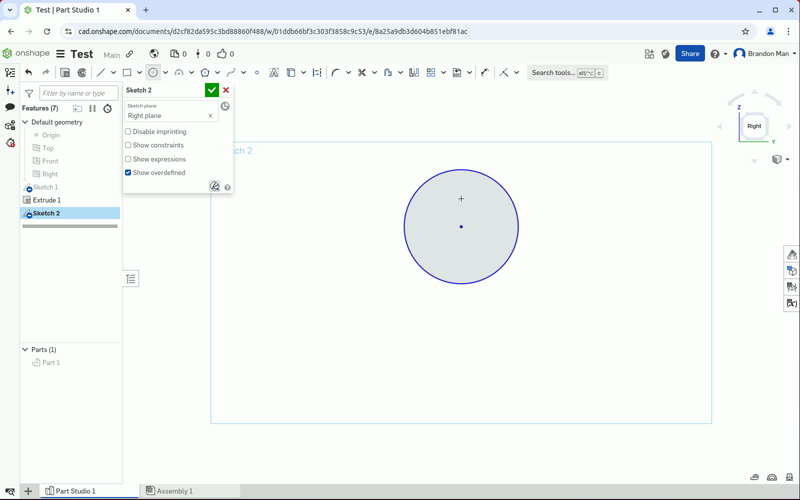
key_up(shift)
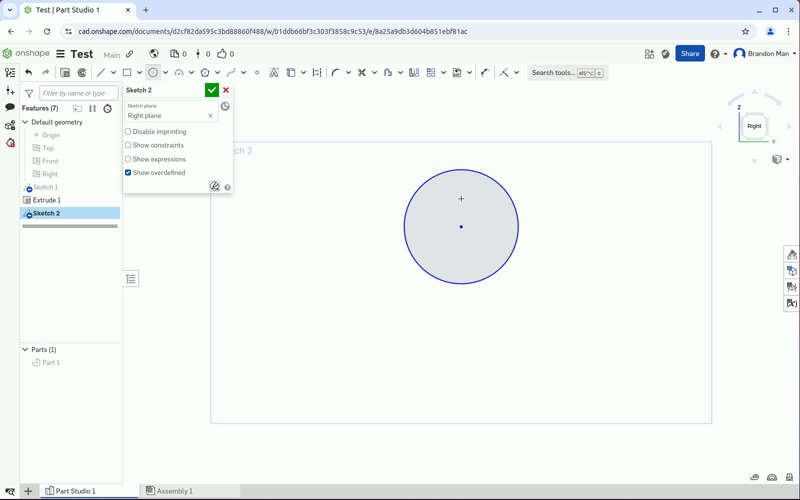
mouse_move(470, 198)
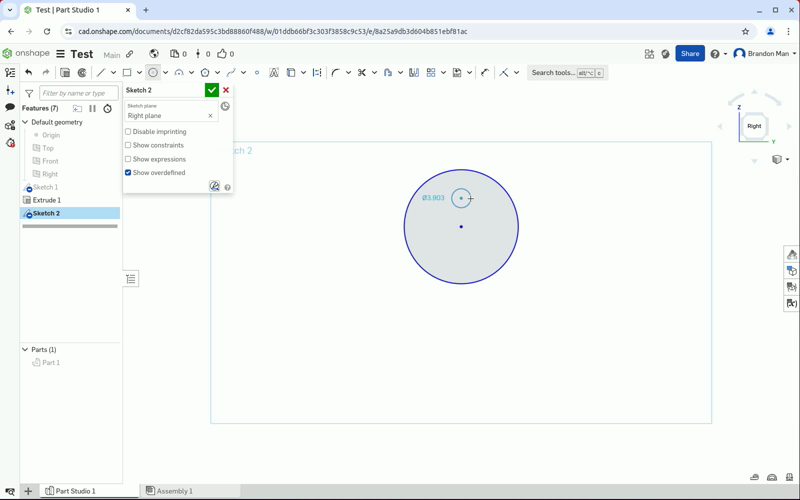
click(470, 198)
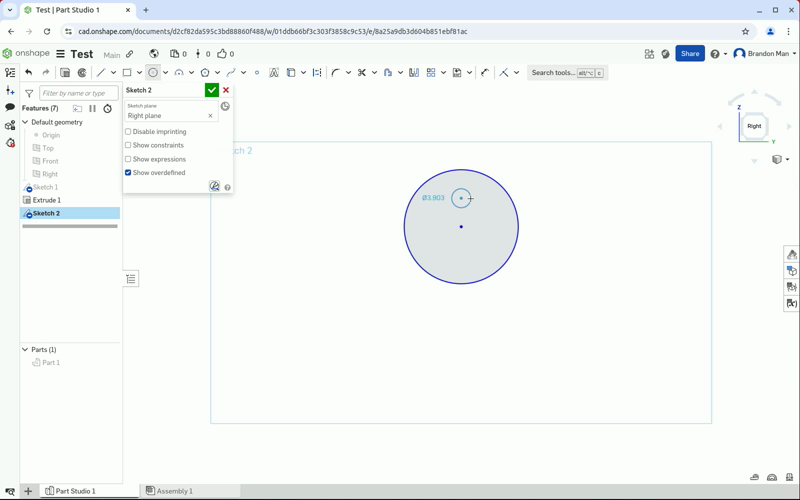
key(esc)
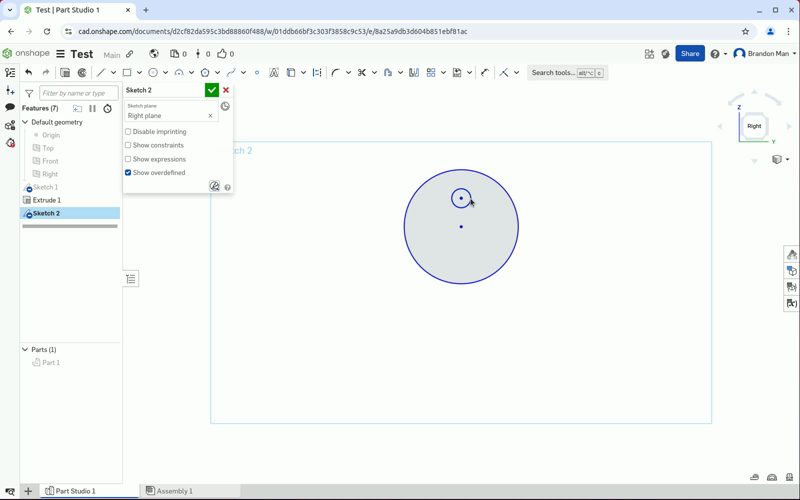
mouse_move(453, 231)
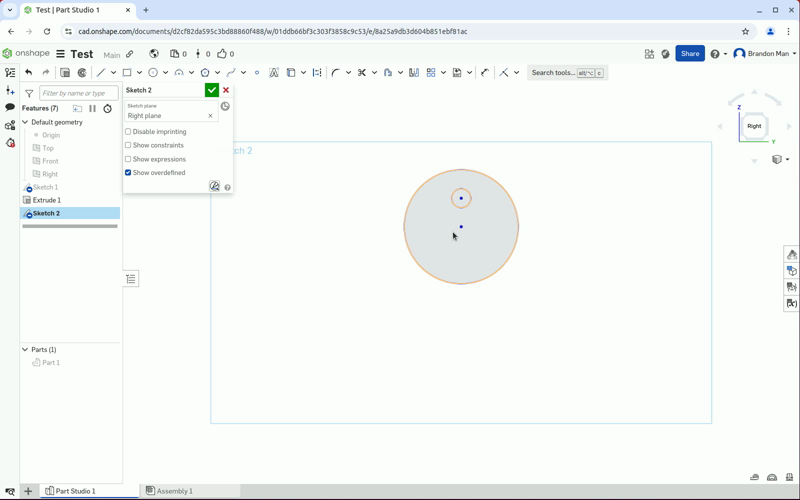
click(453, 231)
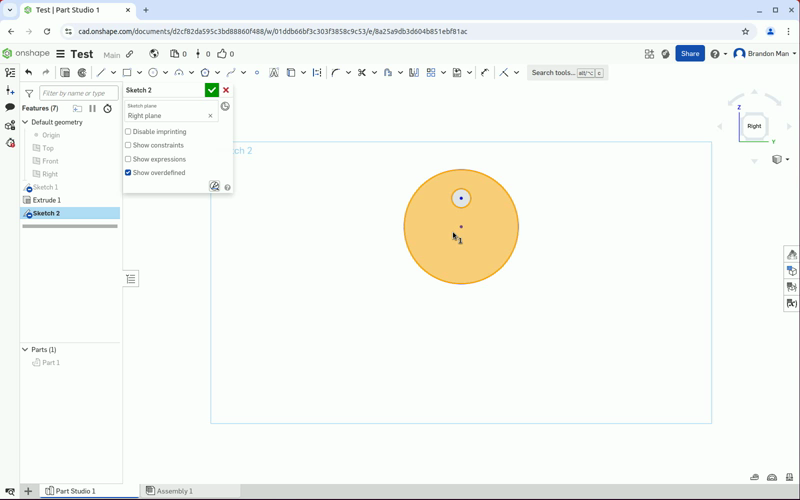
mouse_move(73, 352)
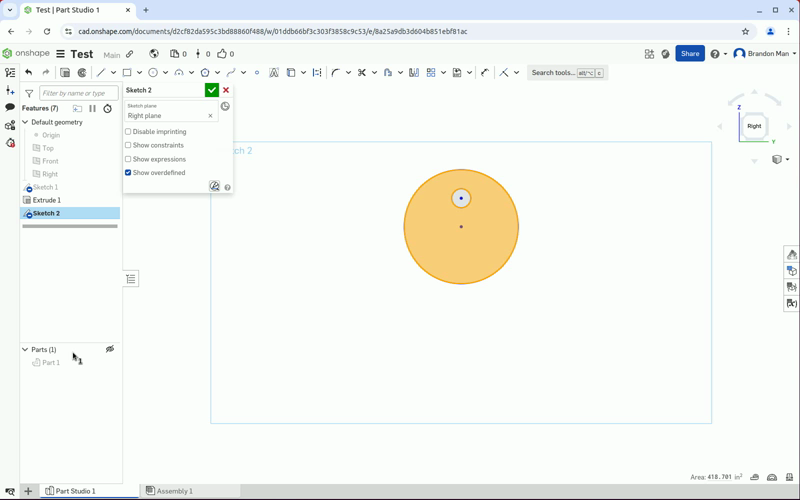
key(shift+y)
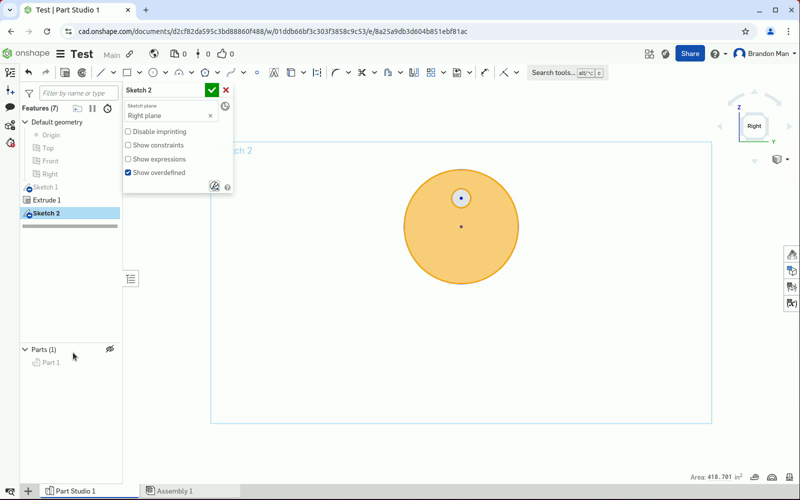
key(shift+e)
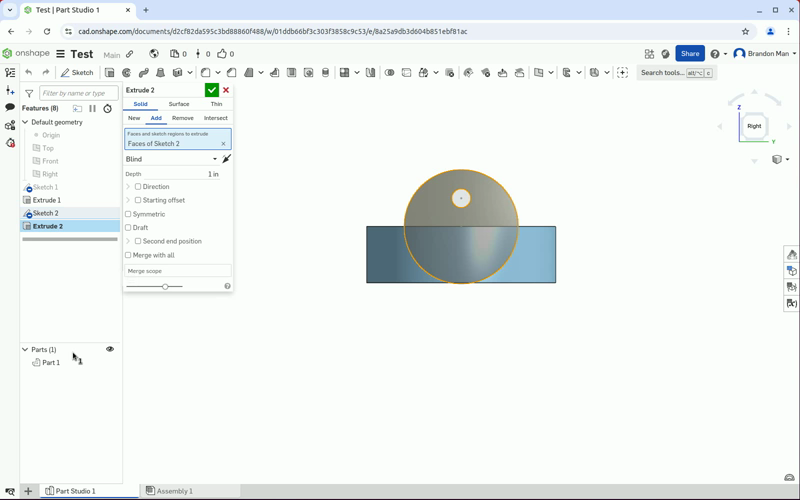
mouse_move(143, 106)
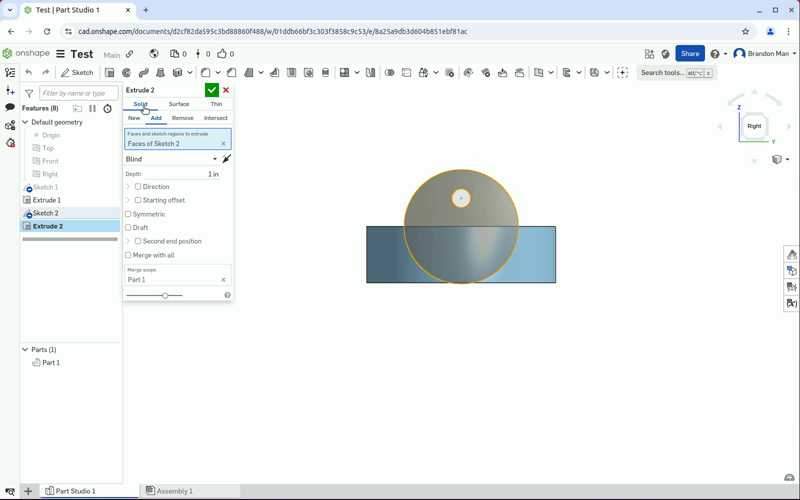
click(143, 106)
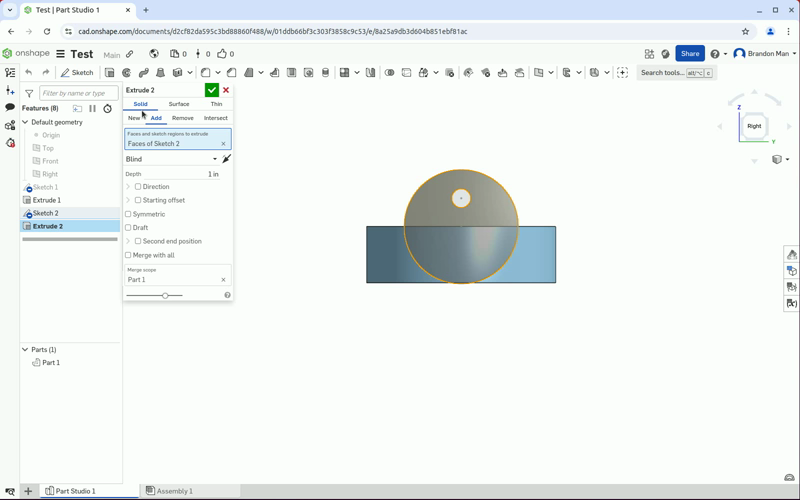
mouse_move(137, 120)
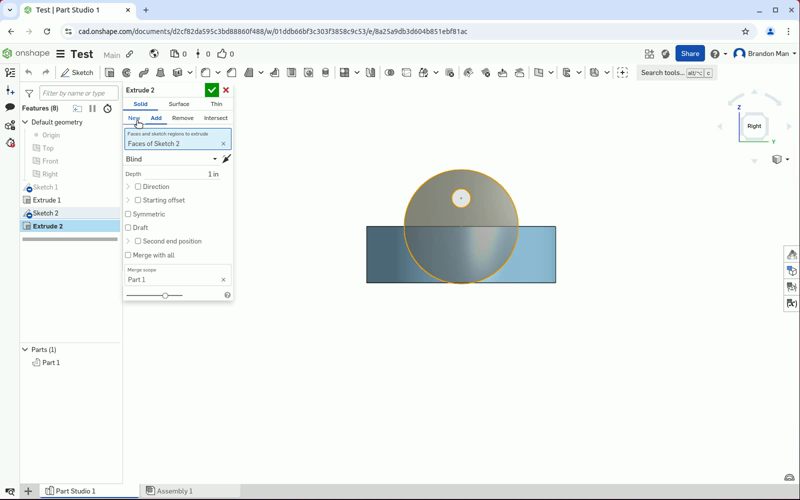
click(137, 120)
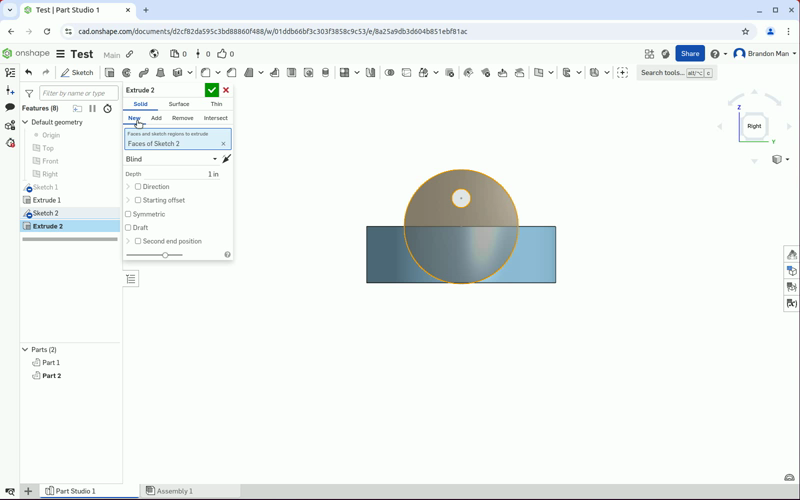
key(tab, 4)
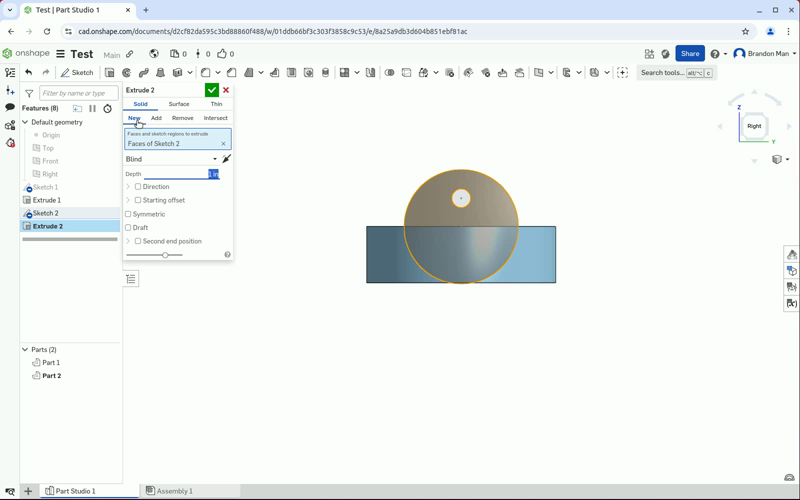
text(9.628)
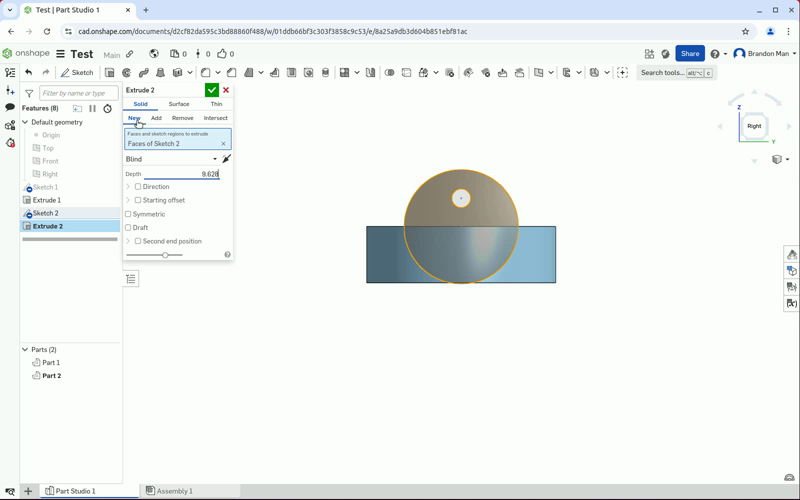
key(tab, 3)
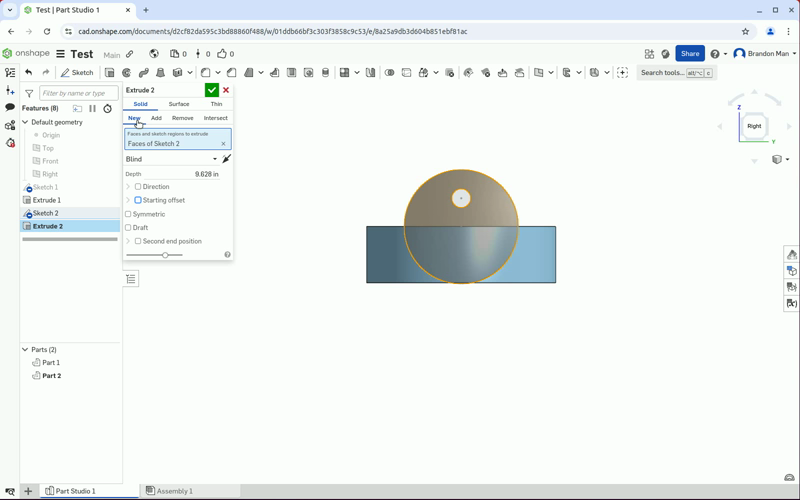
key(tab, 2)
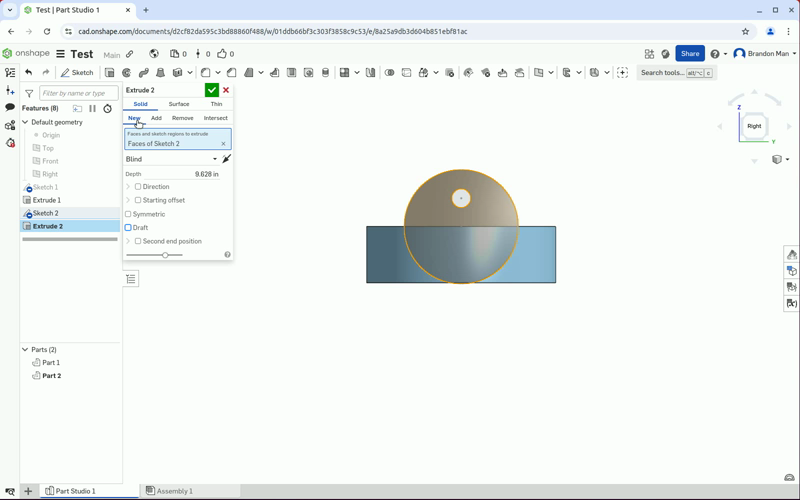
key(space)
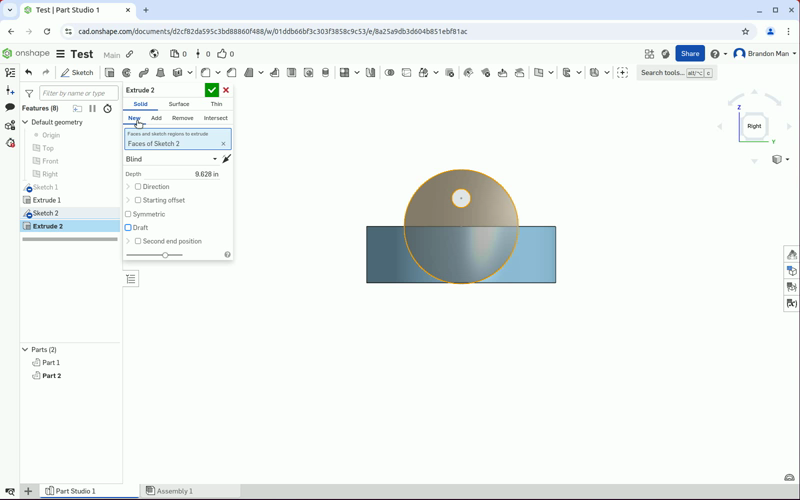
key(tab, 3)
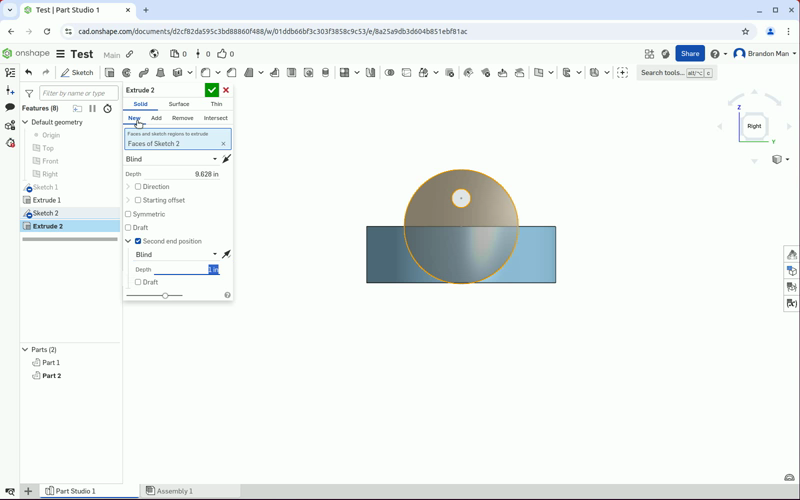
text(9.628)
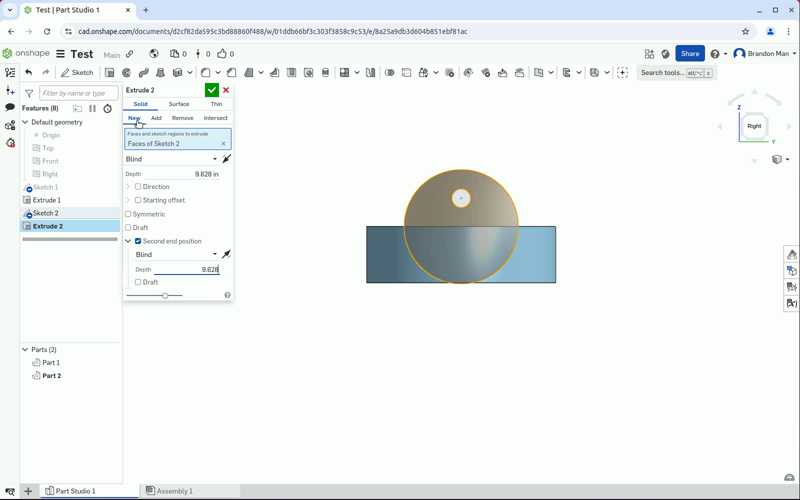
key(enter)
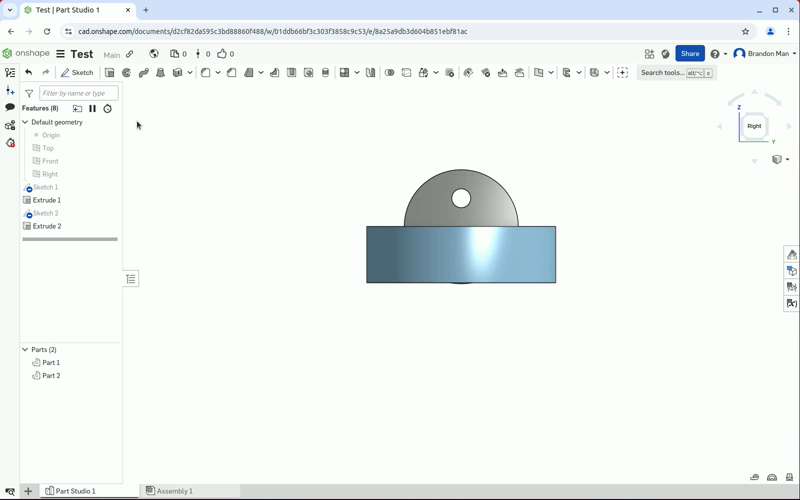
key(shift+h)
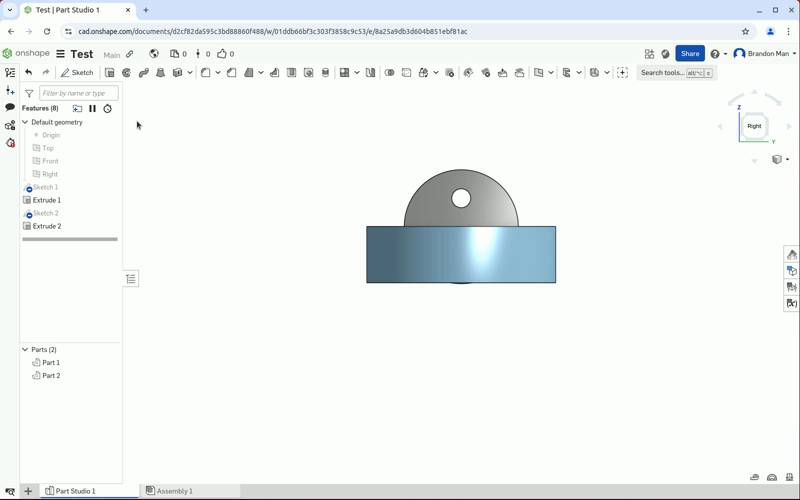
key(shift+h)
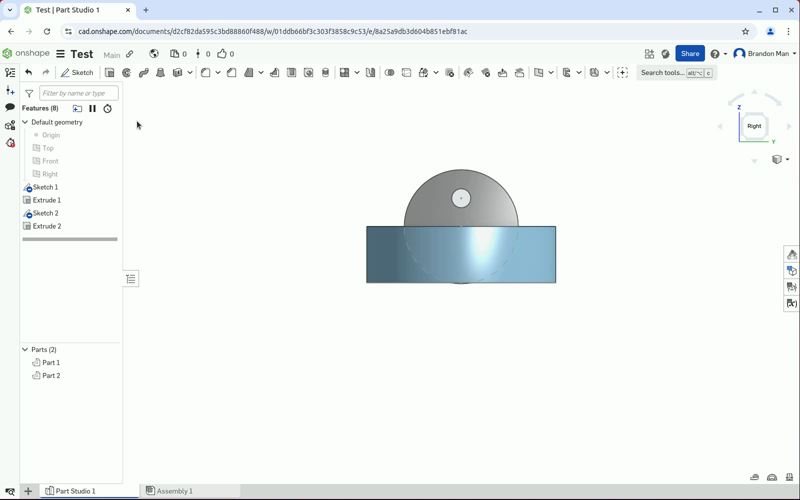
key(shift+7)
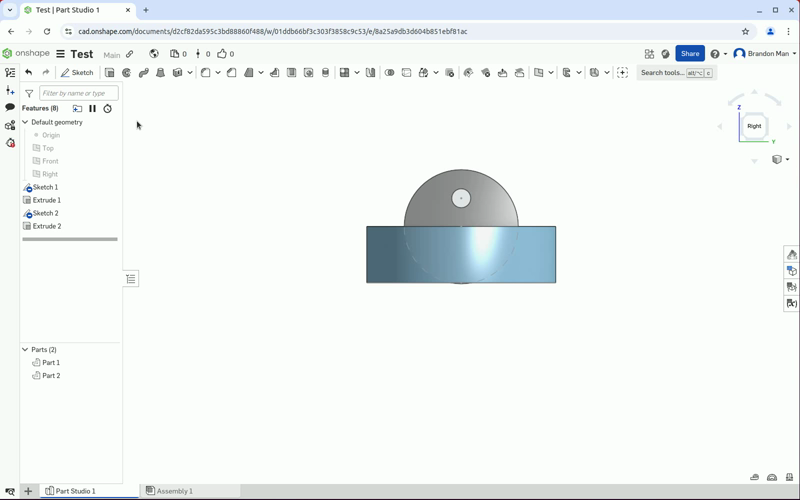
key(right, 2)
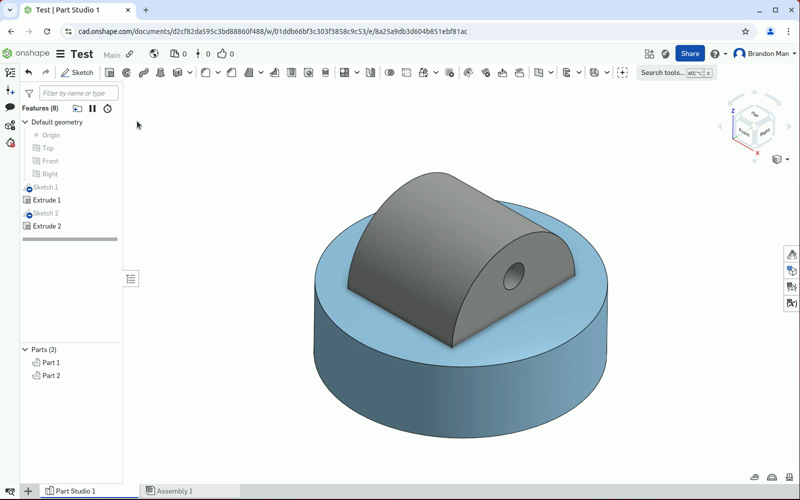
key(down, 2)
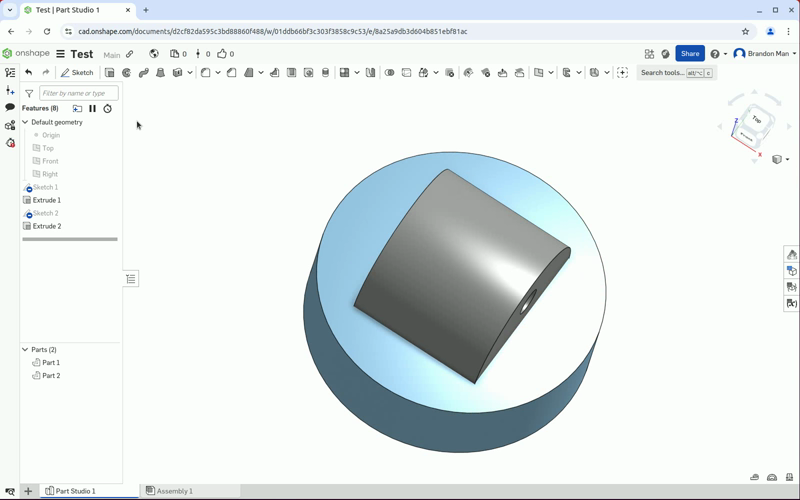
key(up, 2)
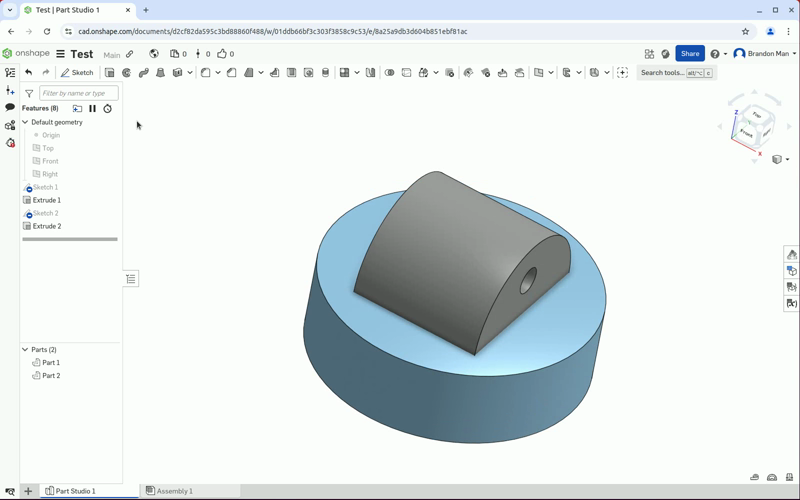
key(left, 2)
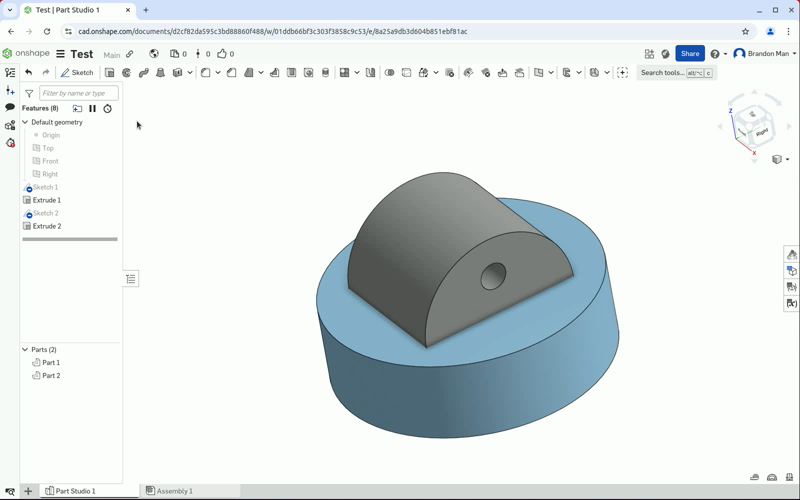
mouse_move(73, 189)
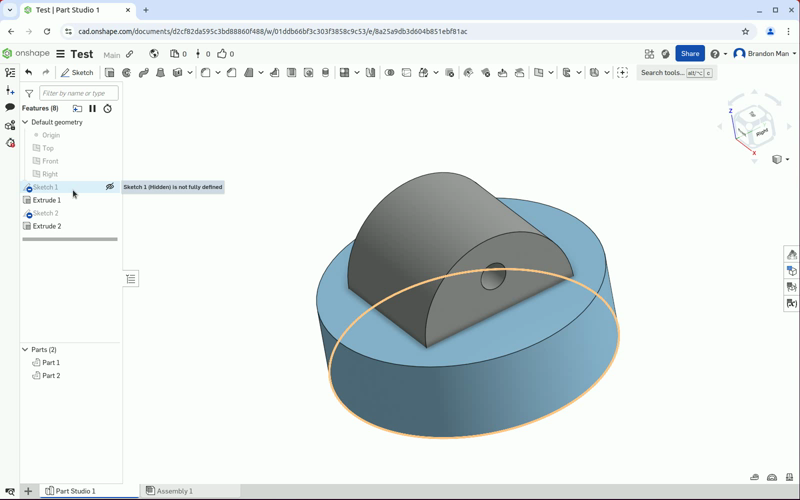
click(73, 189)